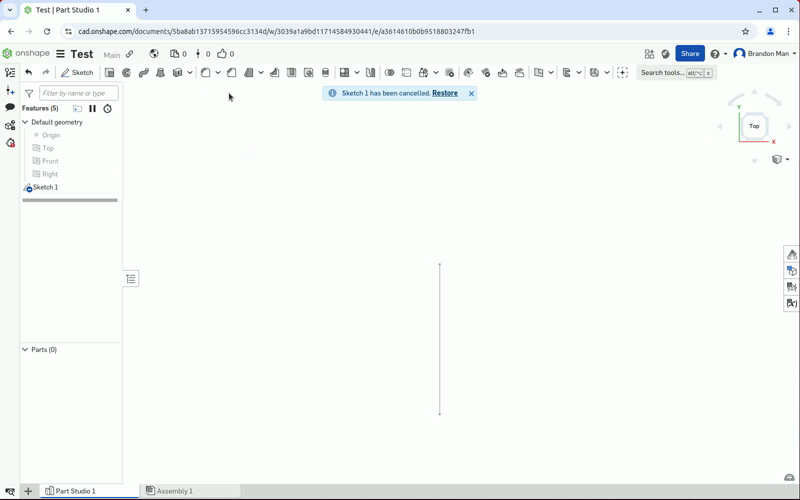
key(shift+h)
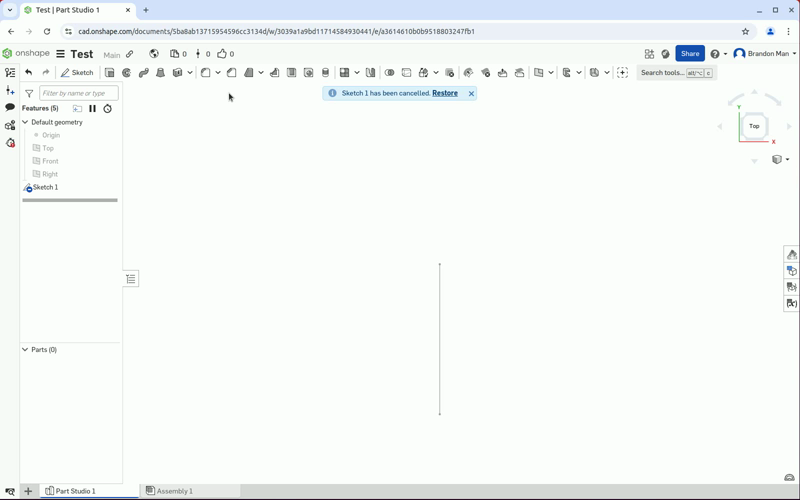
key(shift+s)
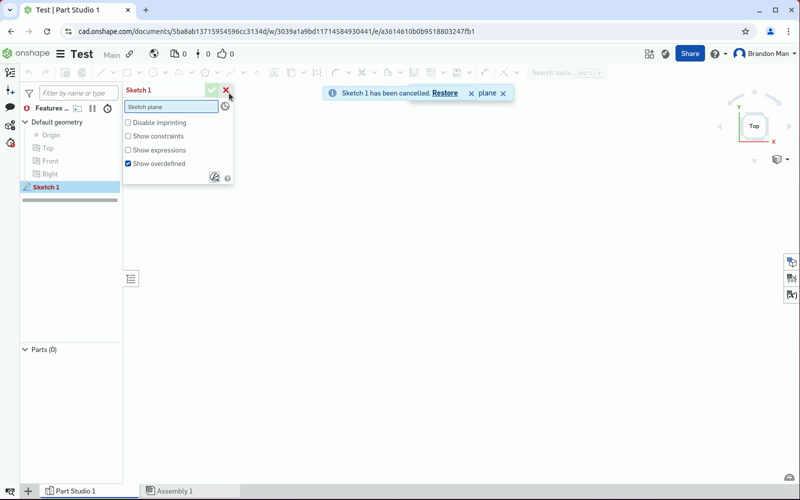
mouse_move(73, 150)
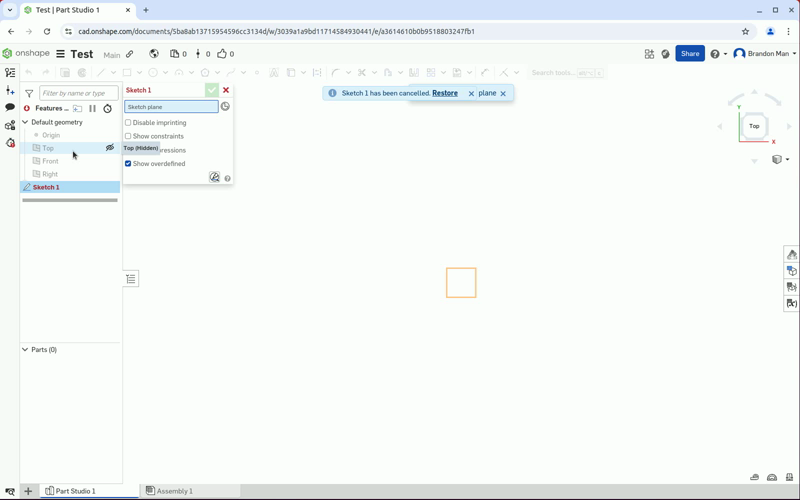
click(73, 150)
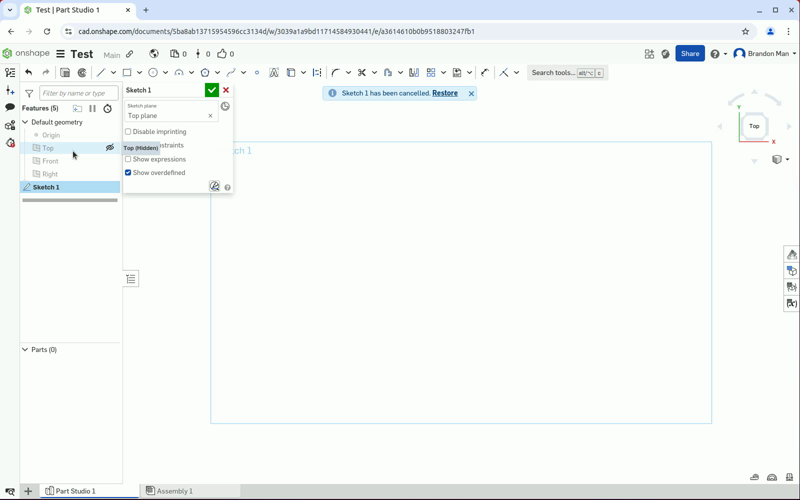
mouse_move(73, 352)
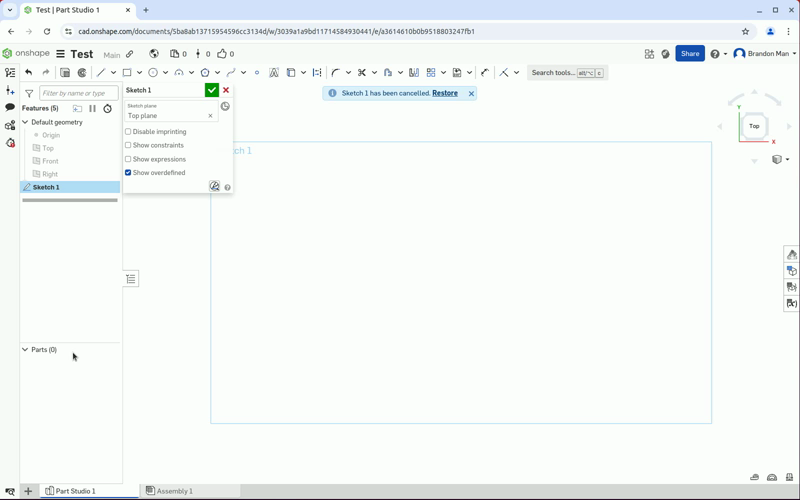
key(y)
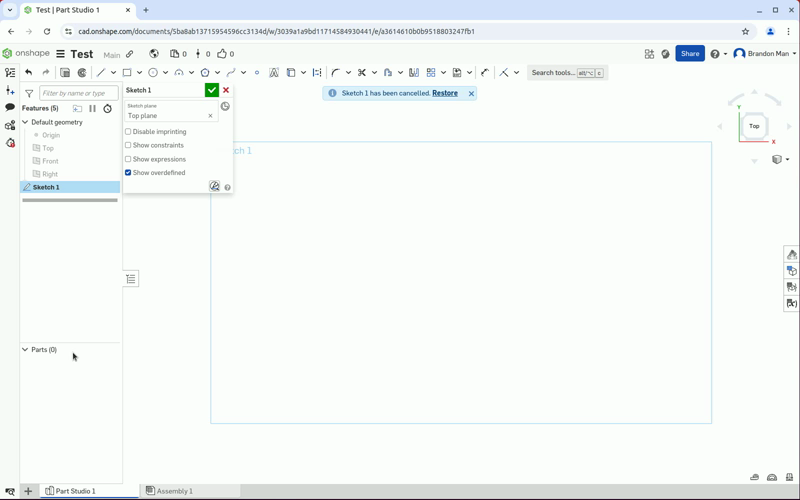
key(l)
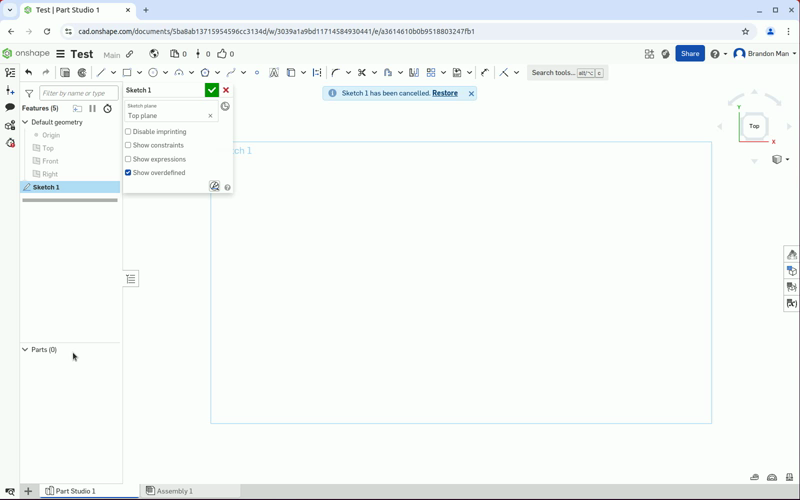
key_down(shift)
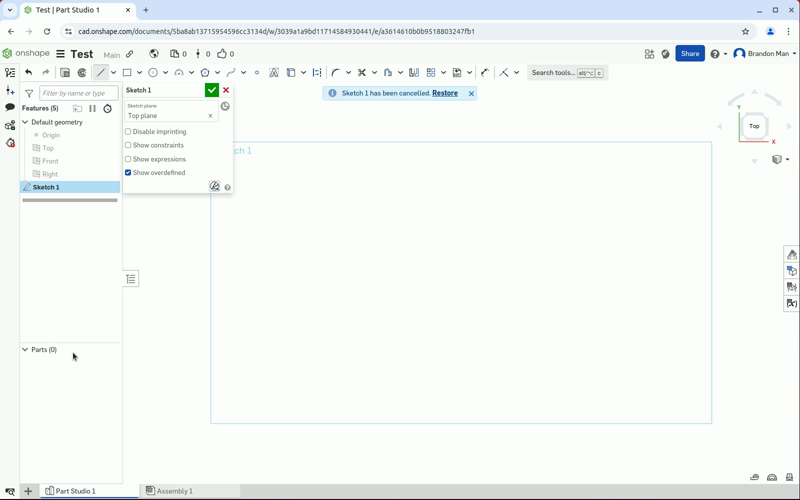
mouse_move(501, 357)
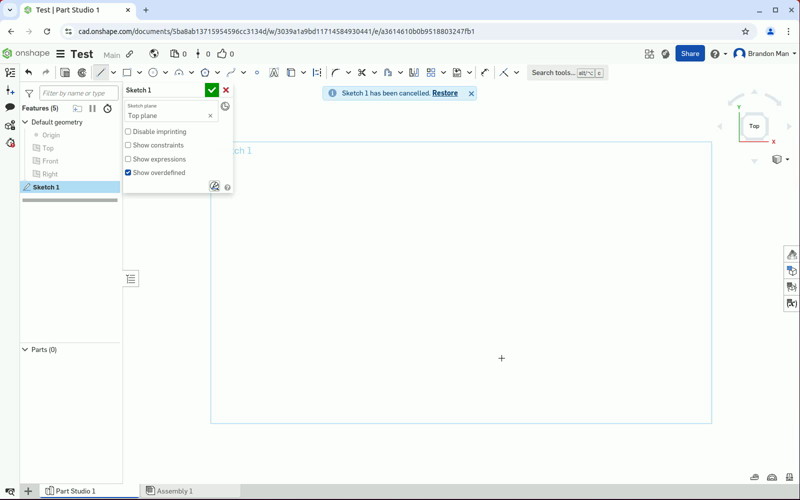
click(501, 357)
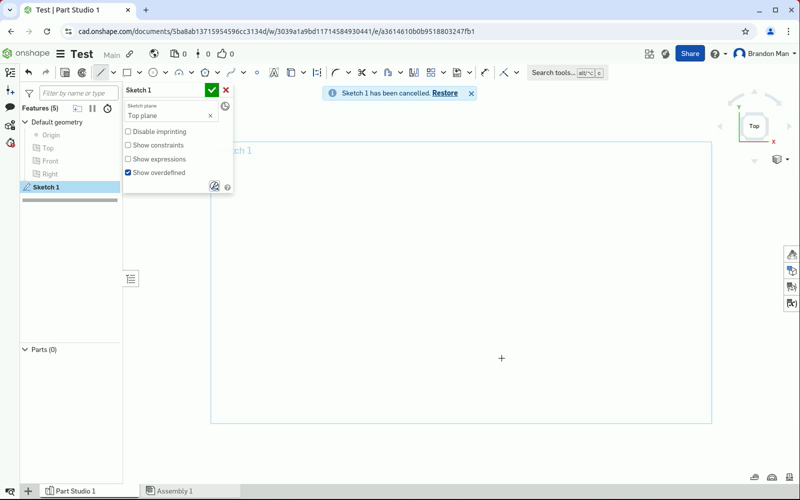
key_up(shift)
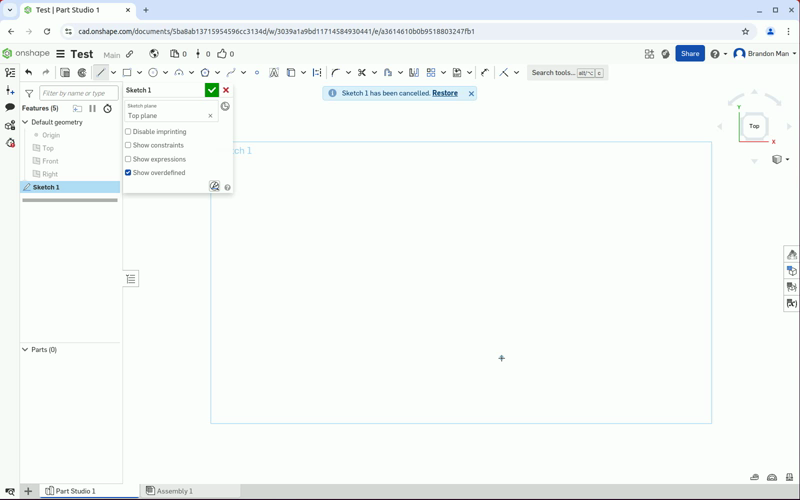
key_down(shift)
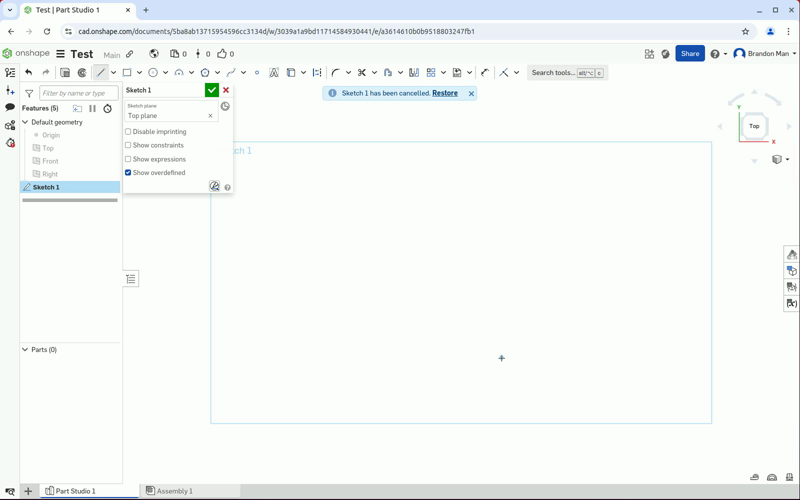
mouse_move(573, 357)
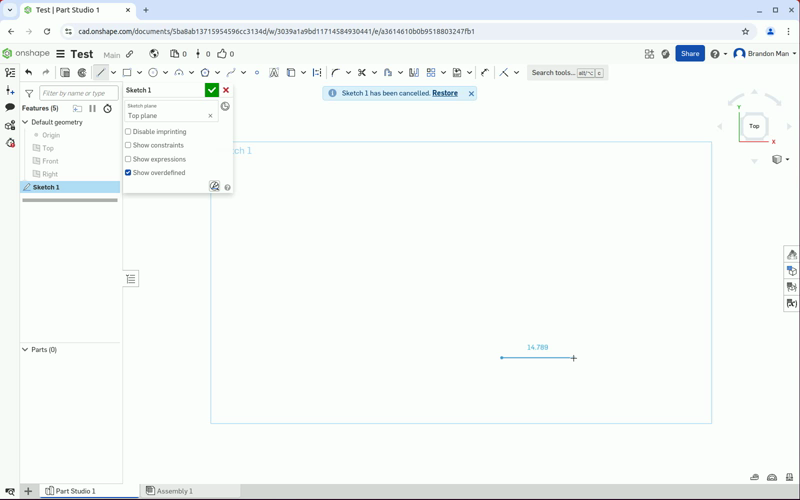
click(573, 357)
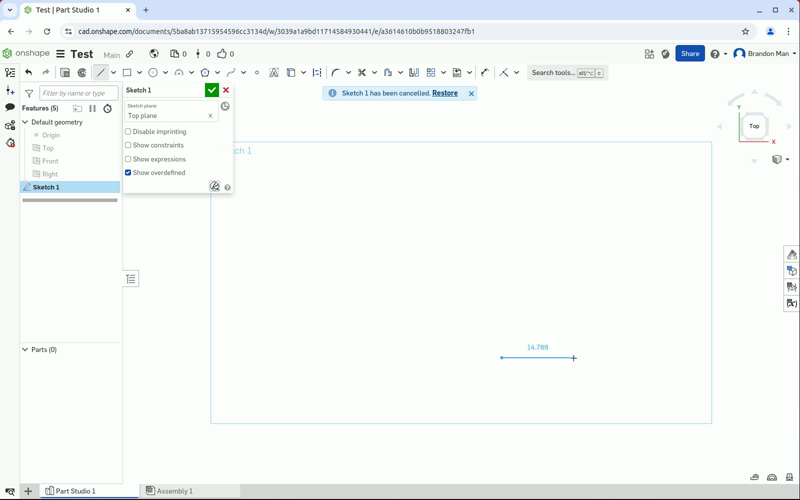
key_up(shift)
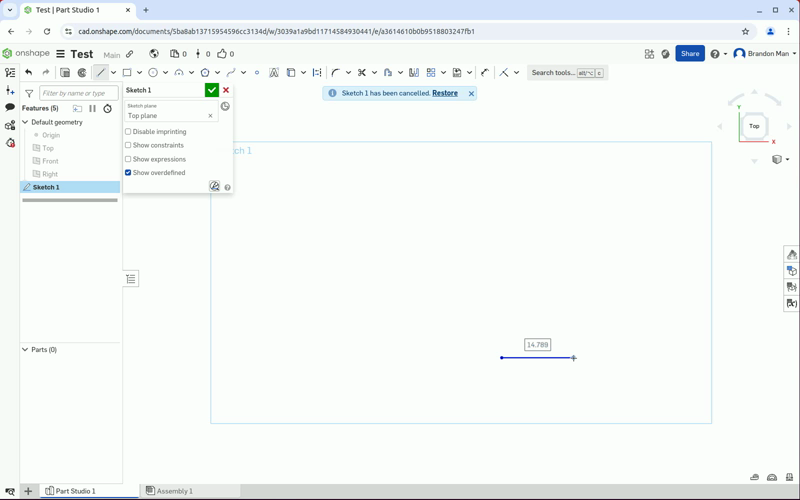
key_down(shift)
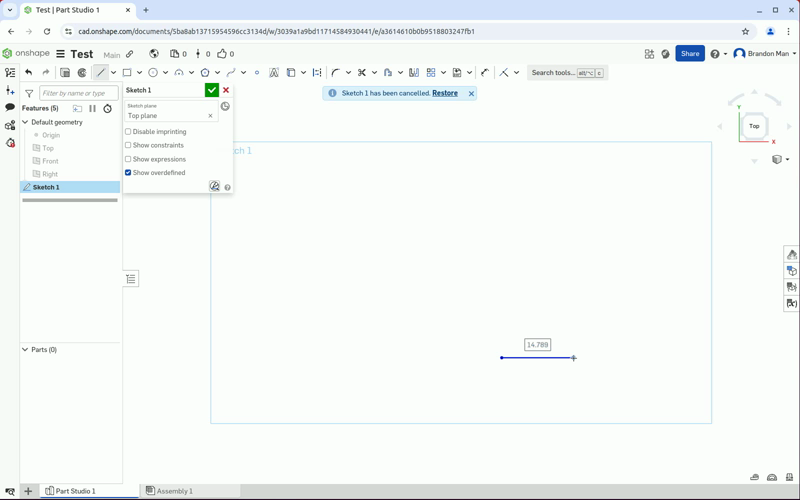
mouse_move(589, 357)
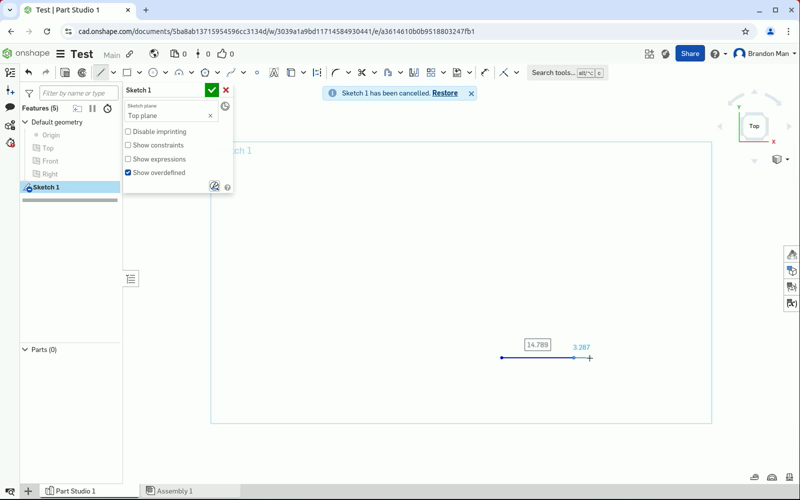
mouse_move(573, 321)
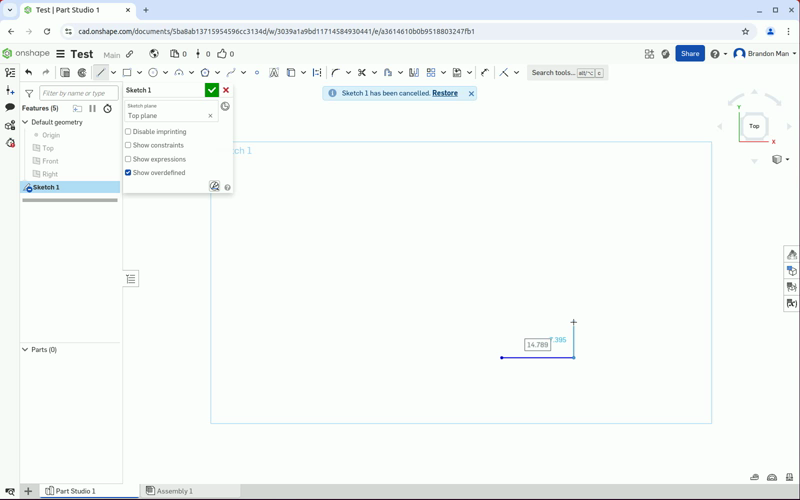
click(573, 321)
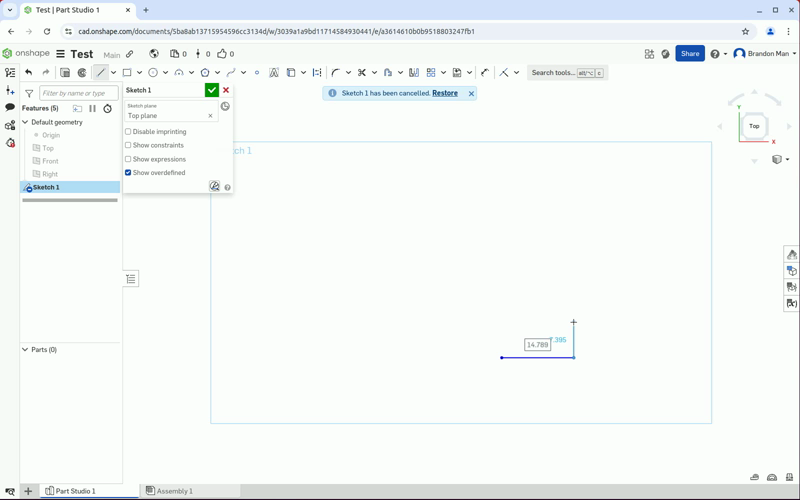
key_up(shift)
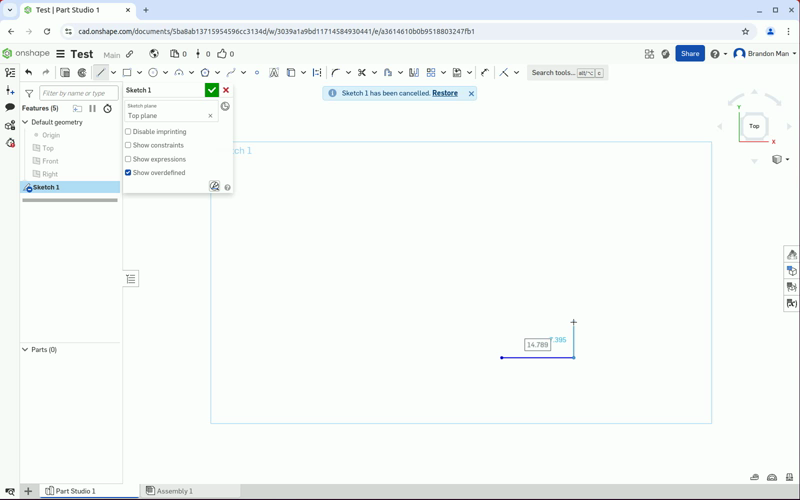
key_down(shift)
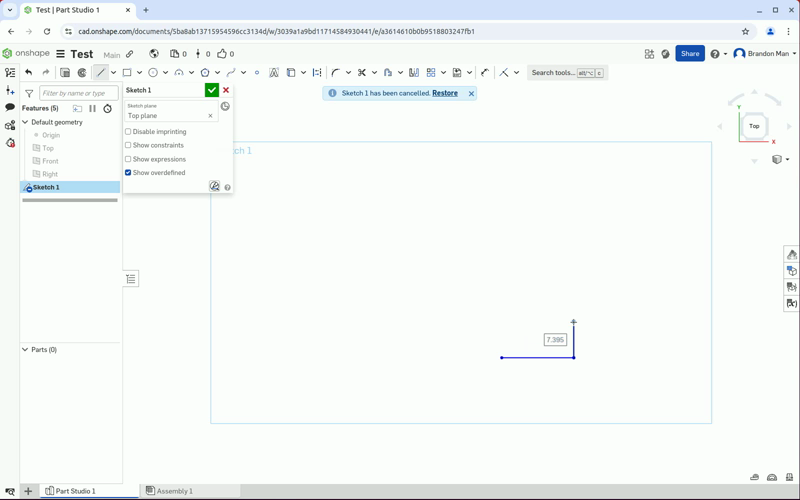
mouse_move(501, 321)
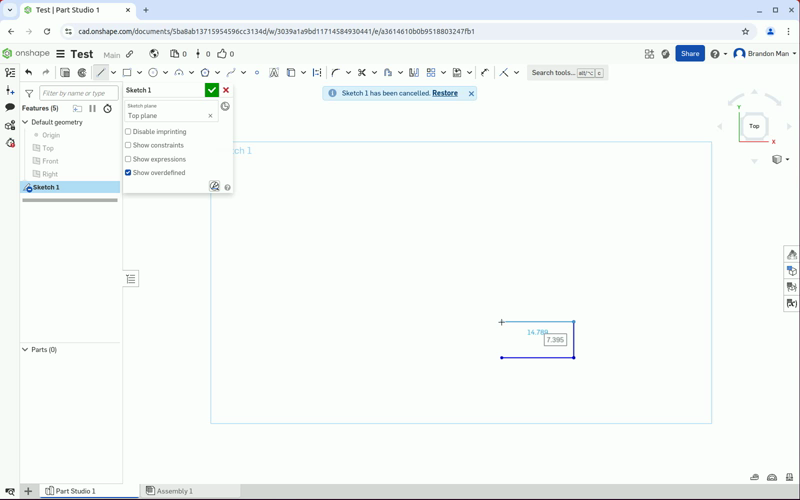
click(501, 321)
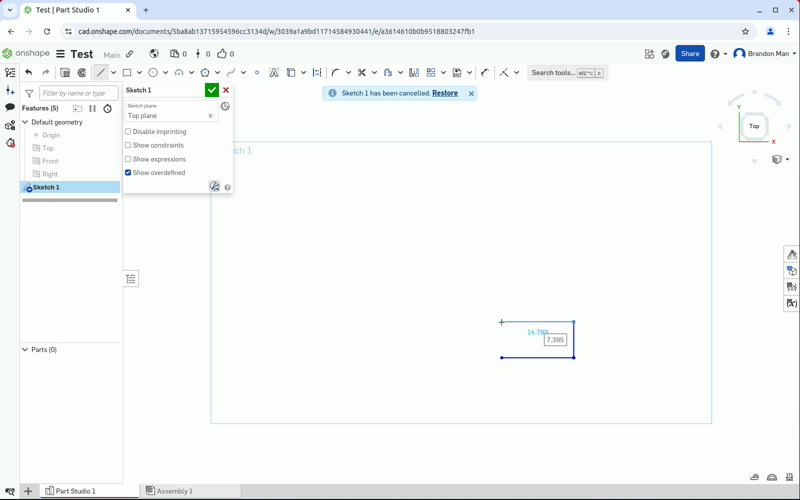
key_up(shift)
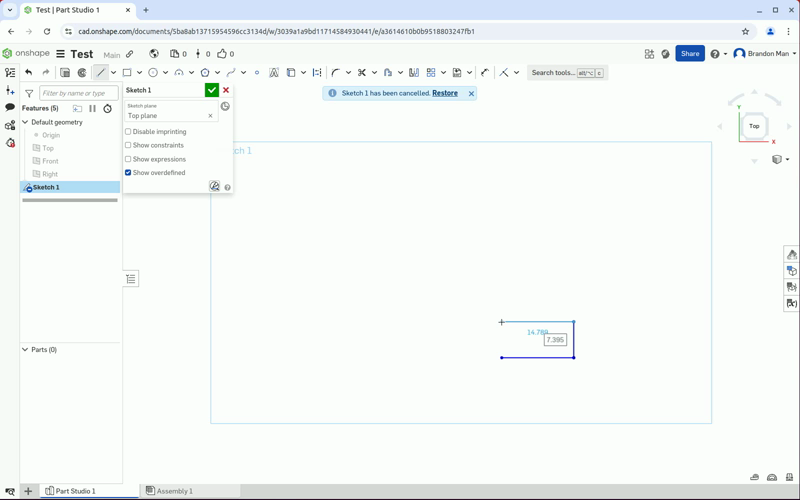
mouse_move(531, 321)
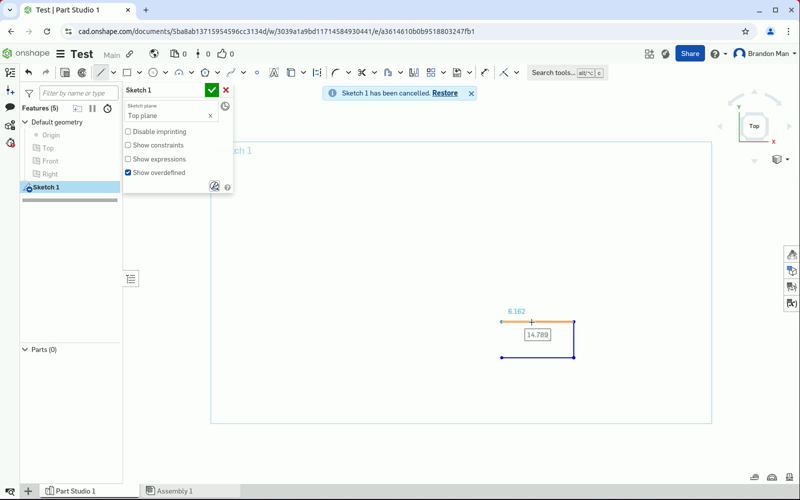
key_down(shift)
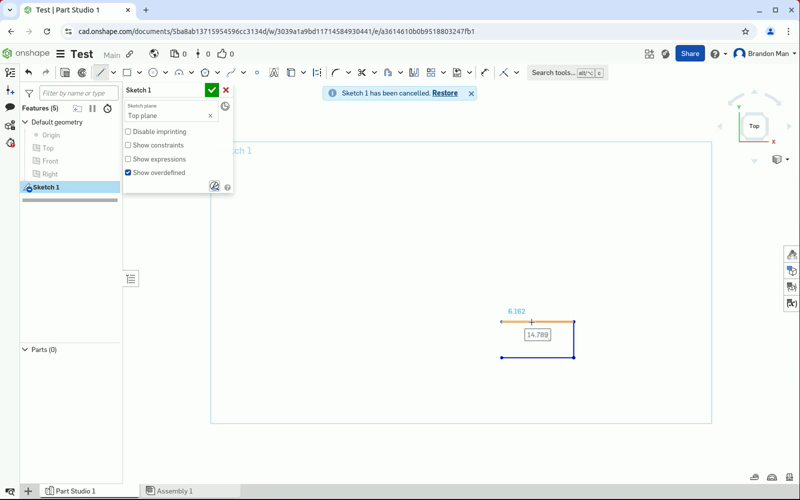
mouse_move(501, 357)
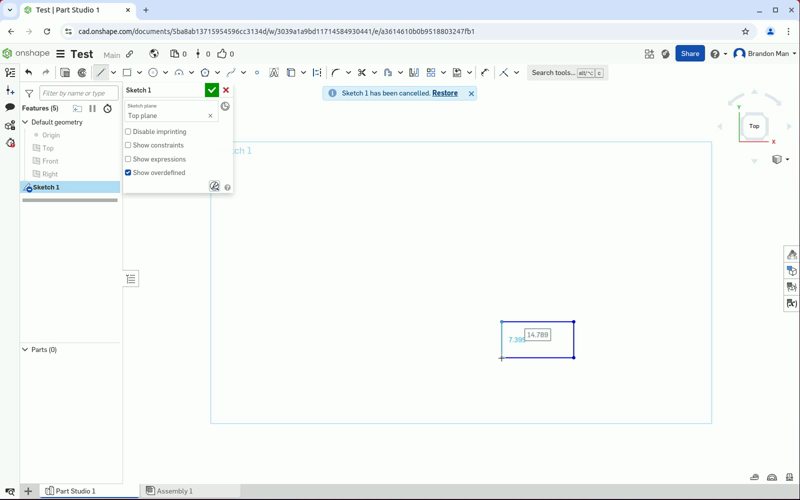
key_up(shift)
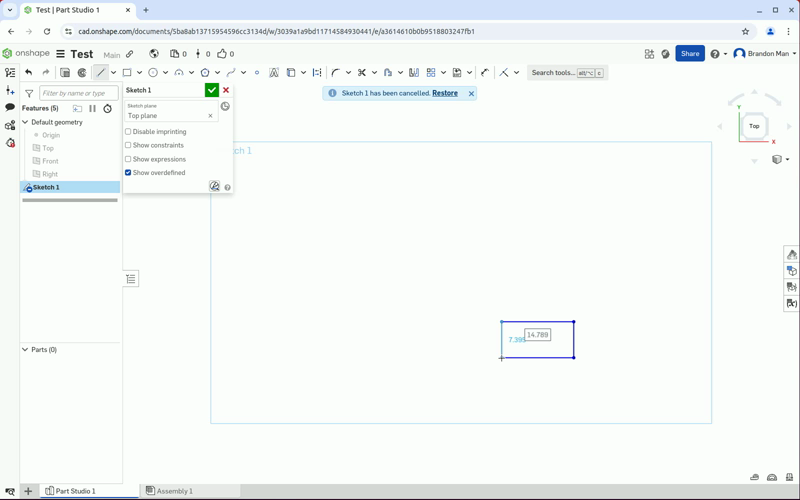
click(501, 357)
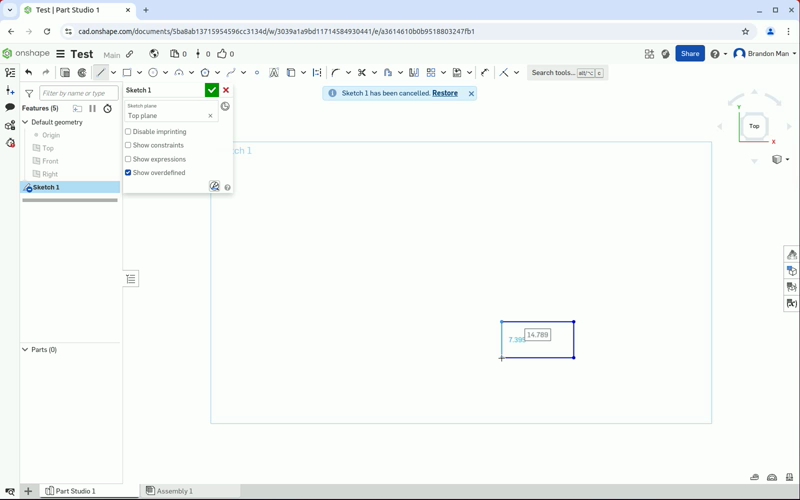
key(esc)
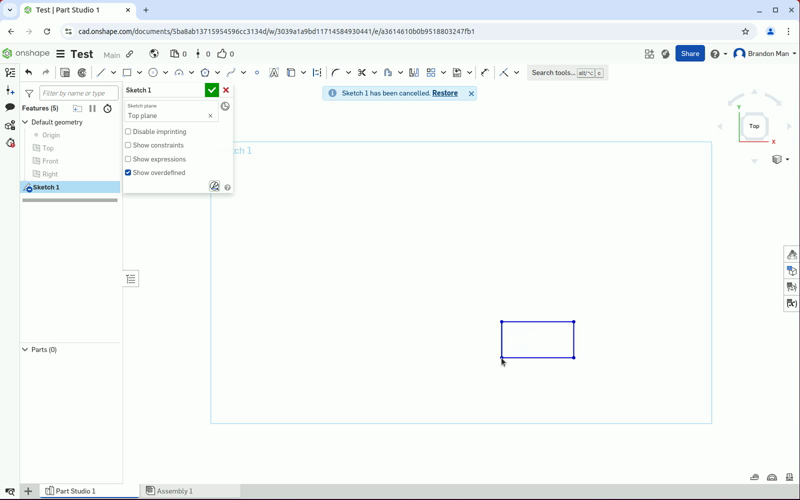
mouse_move(547, 341)
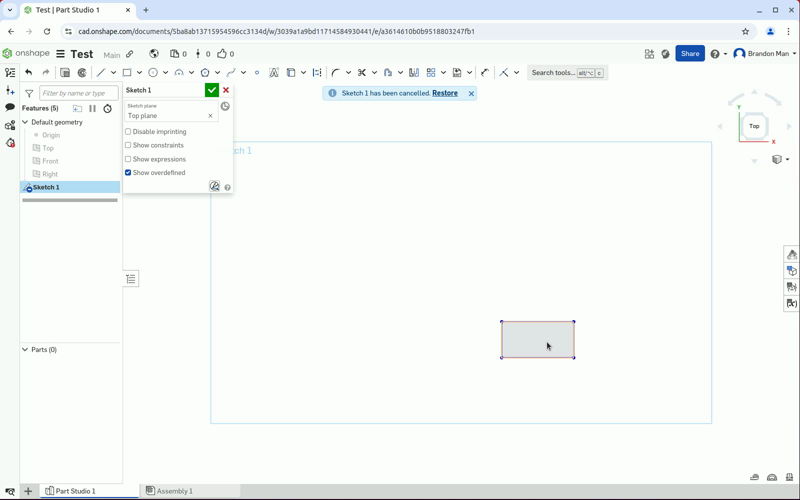
click(547, 341)
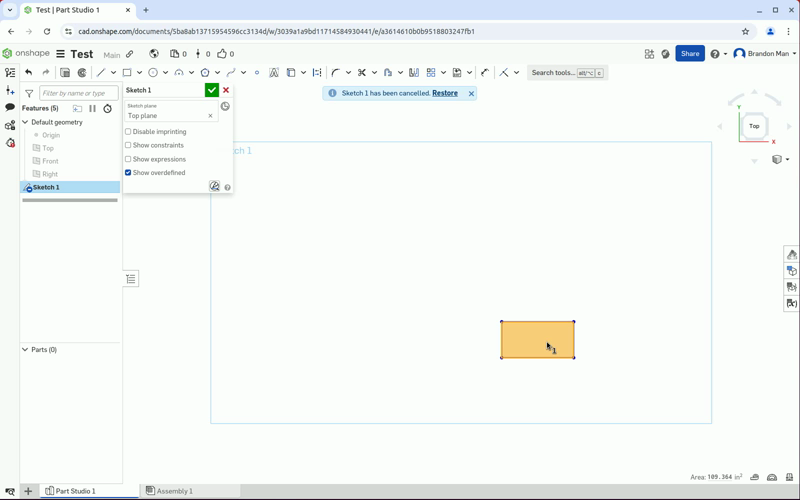
mouse_move(73, 352)
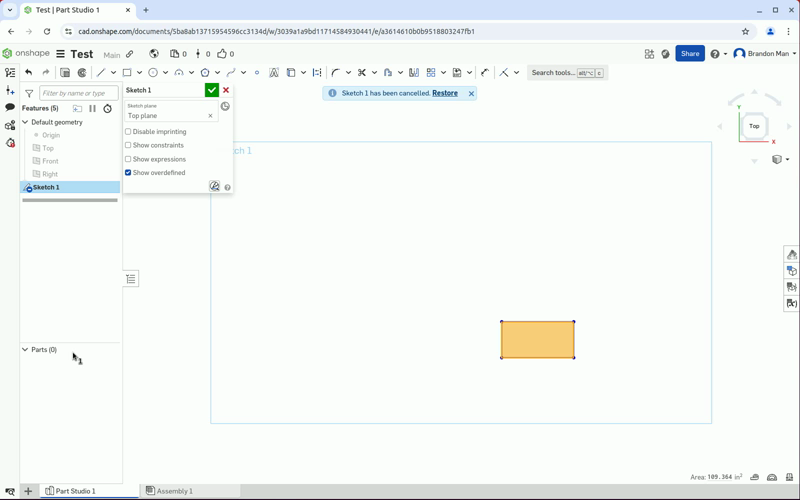
key(shift+y)
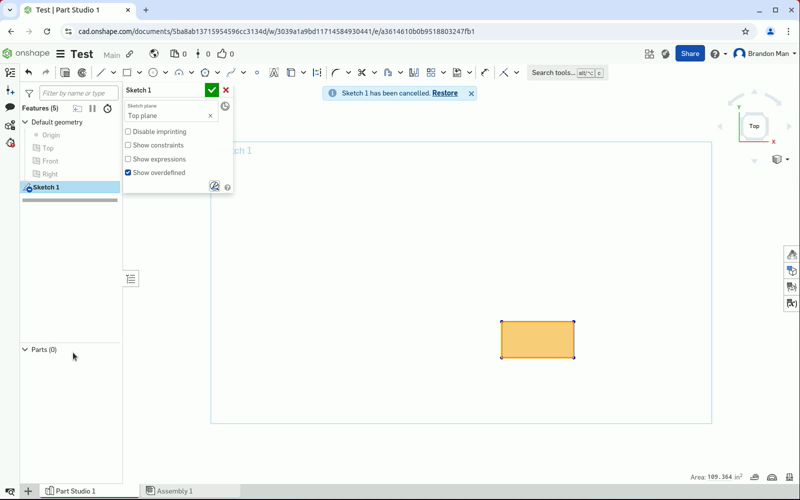
key(shift+e)
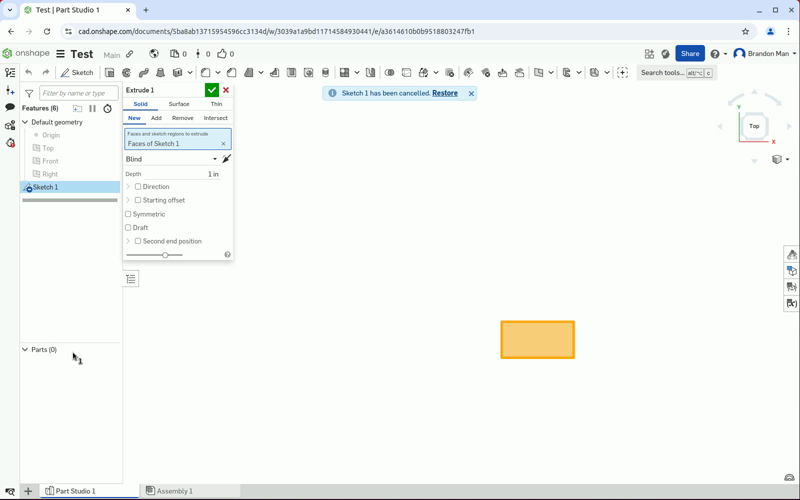
mouse_move(143, 106)
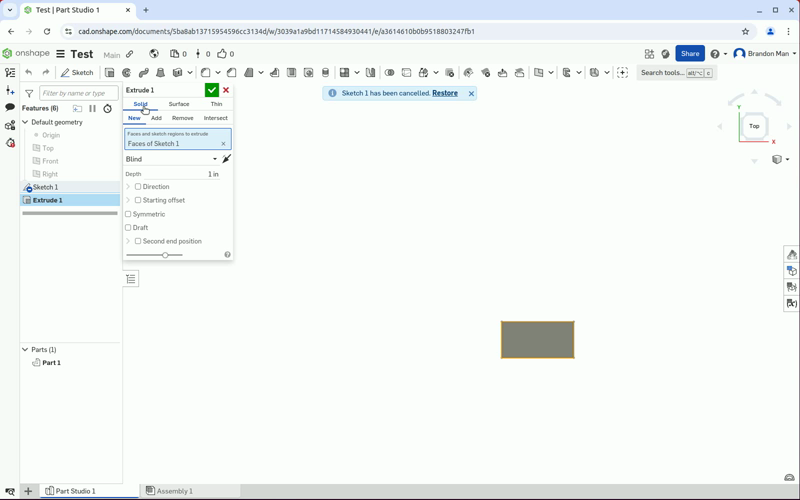
click(143, 106)
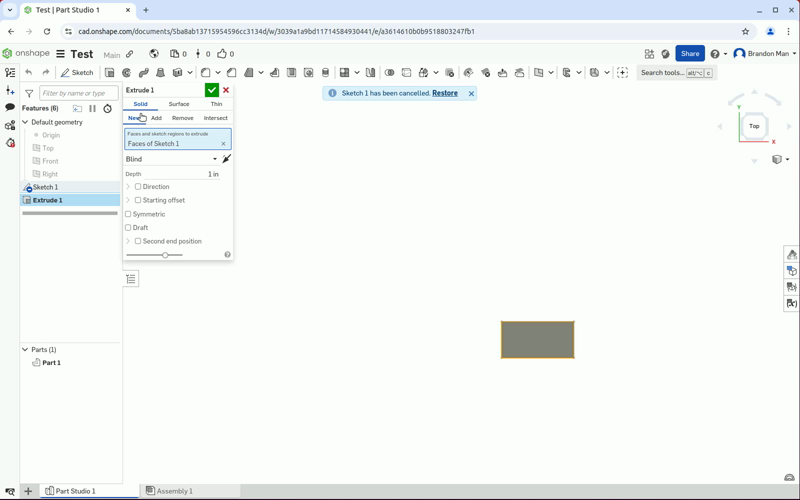
mouse_move(137, 120)
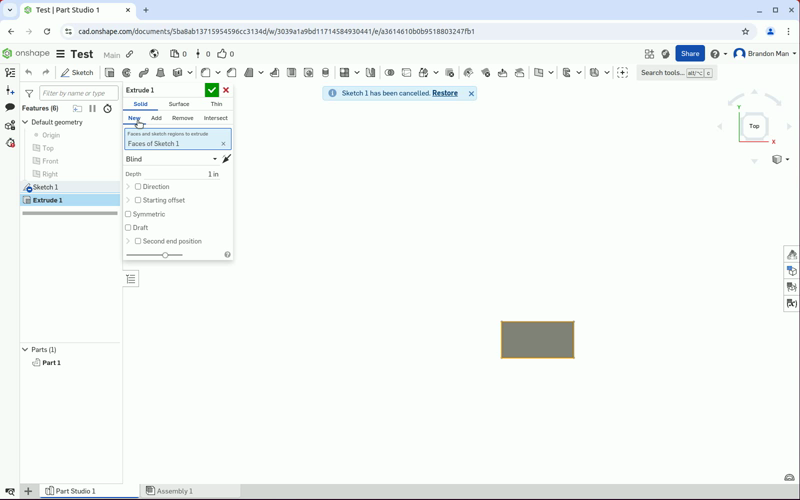
click(137, 120)
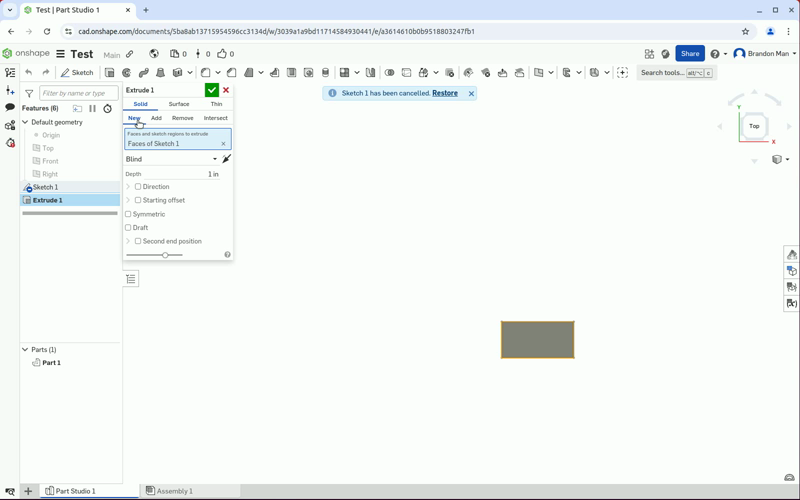
key(tab, 4)
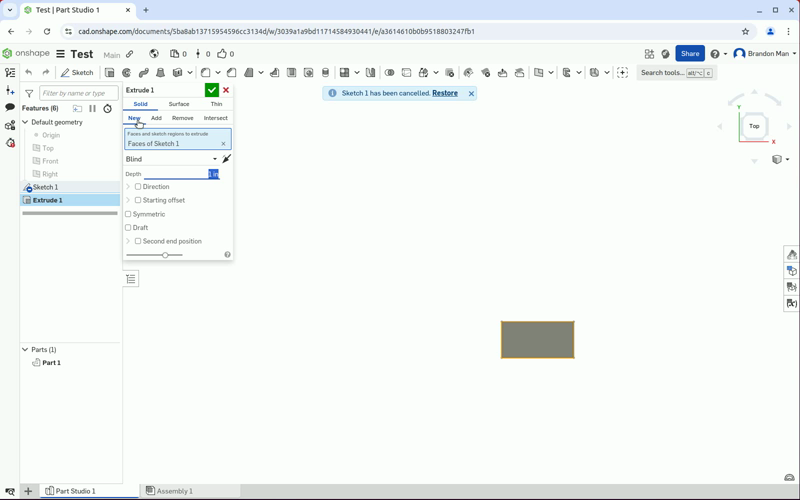
text(7.462)
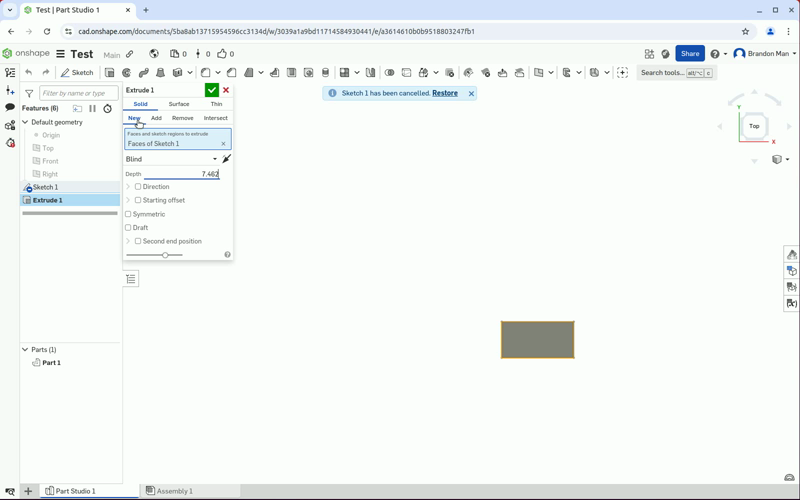
key(enter)
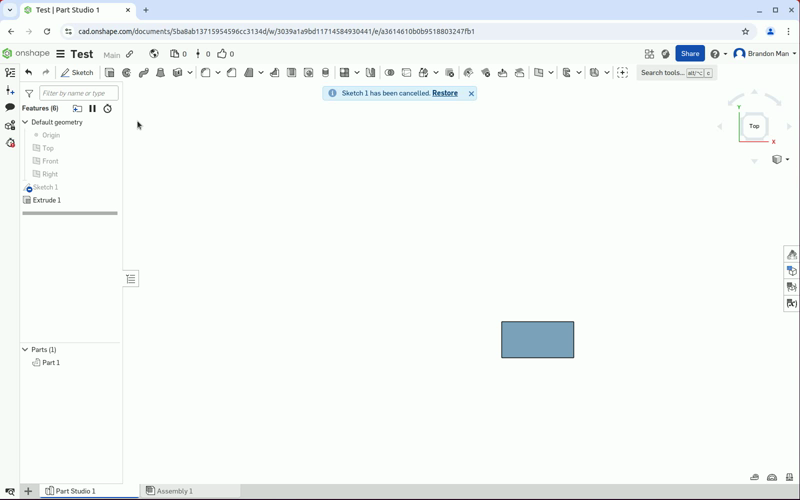
key(shift+h)
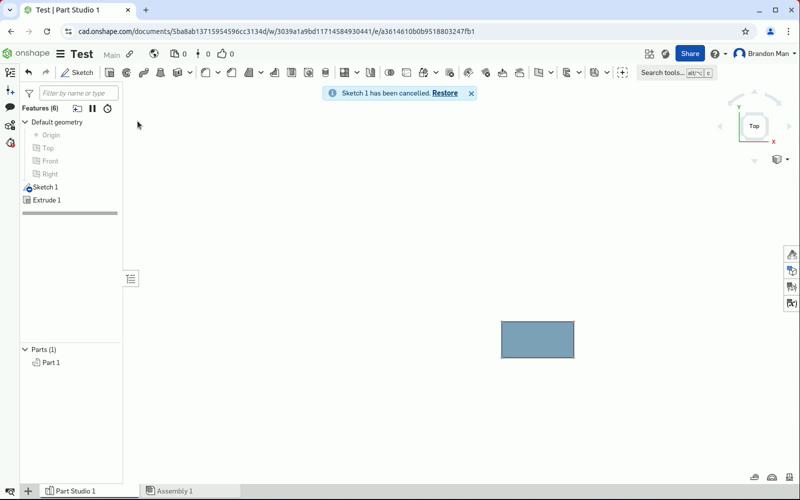
key(shift+h)
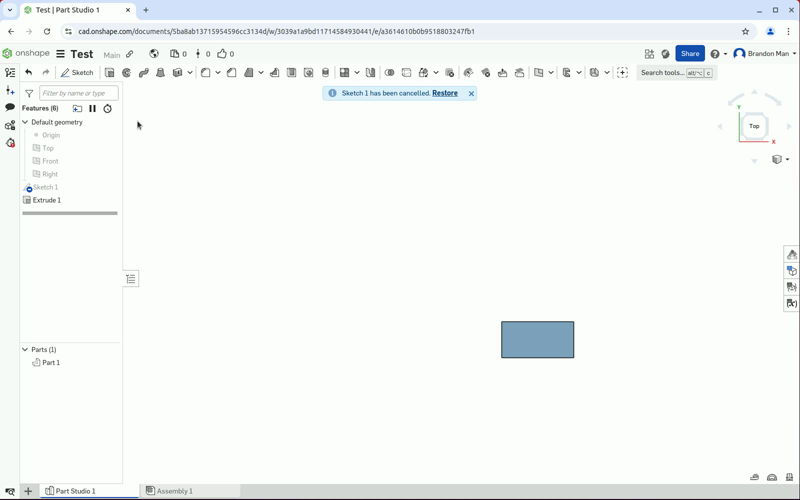
mouse_move(73, 189)
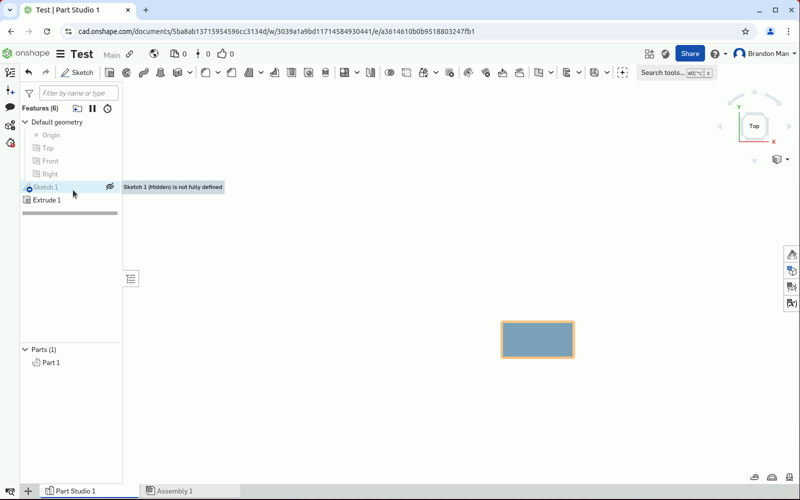
click(73, 189)
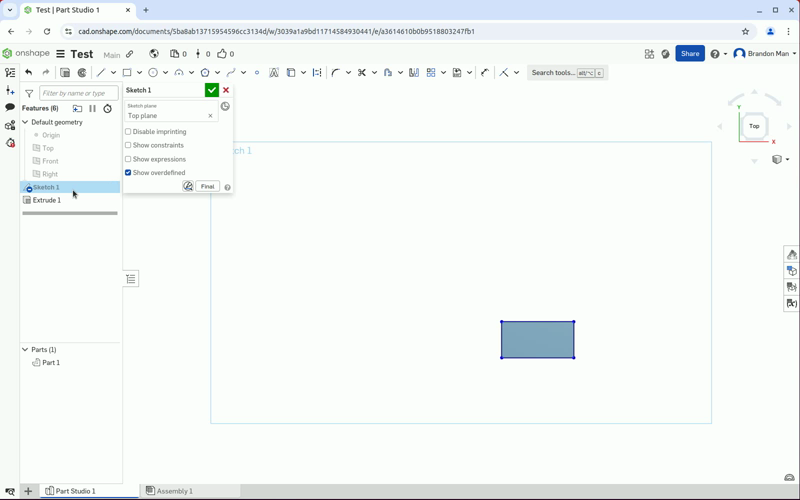
mouse_move(229, 92)
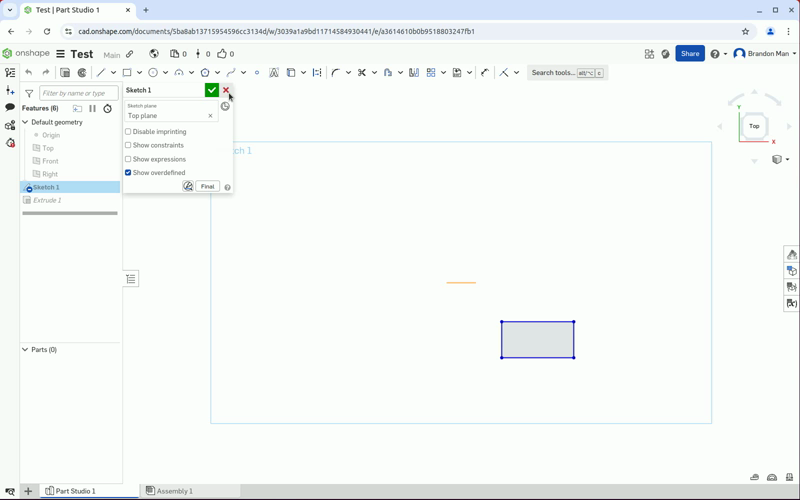
click(229, 92)
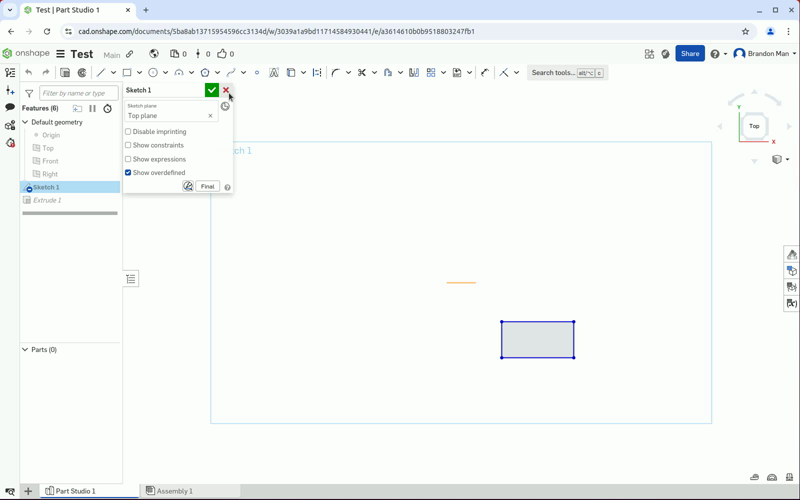
key(shift+s)
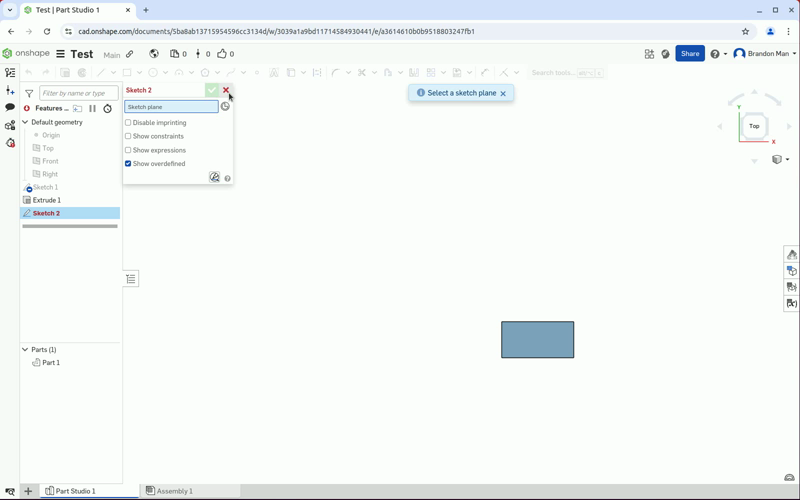
mouse_move(73, 150)
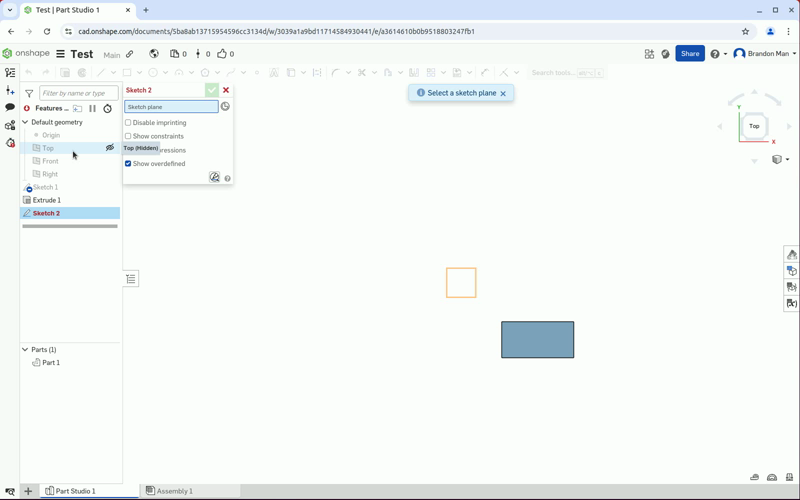
click(73, 150)
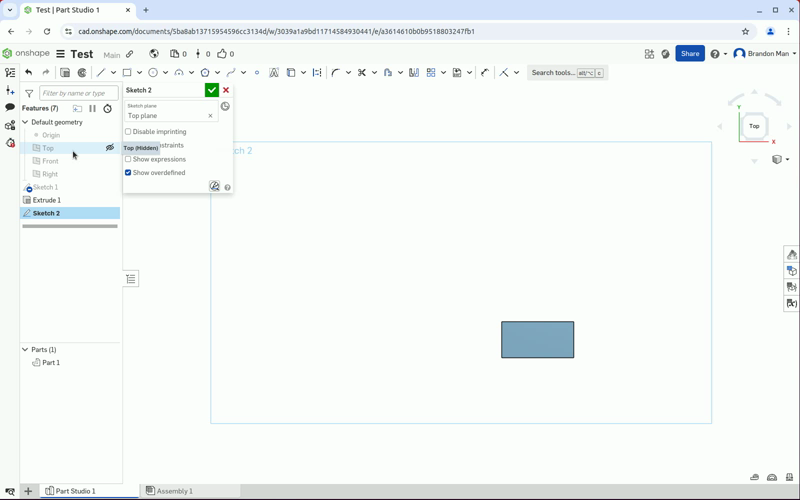
mouse_move(73, 352)
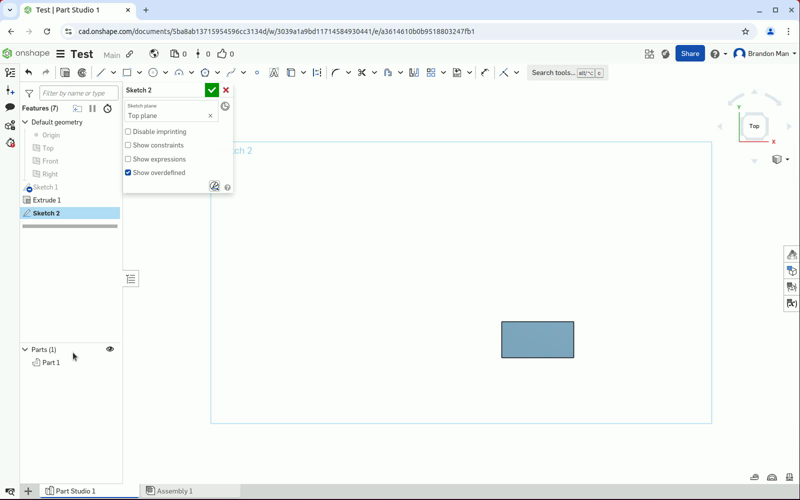
key(y)
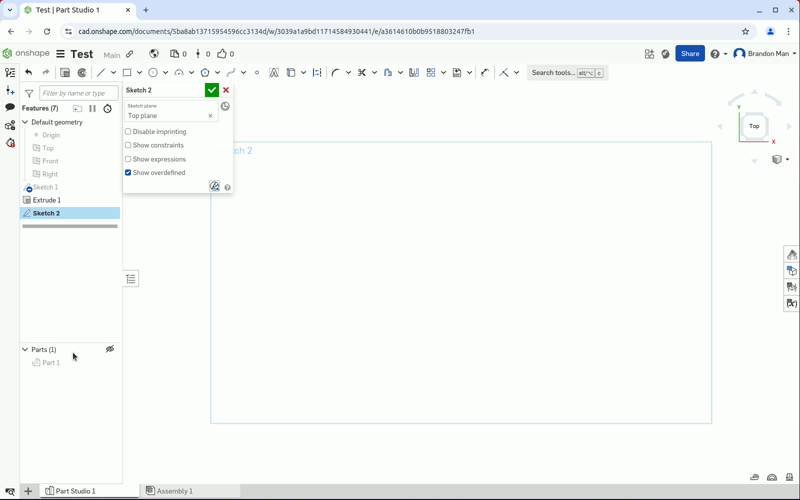
key(l)
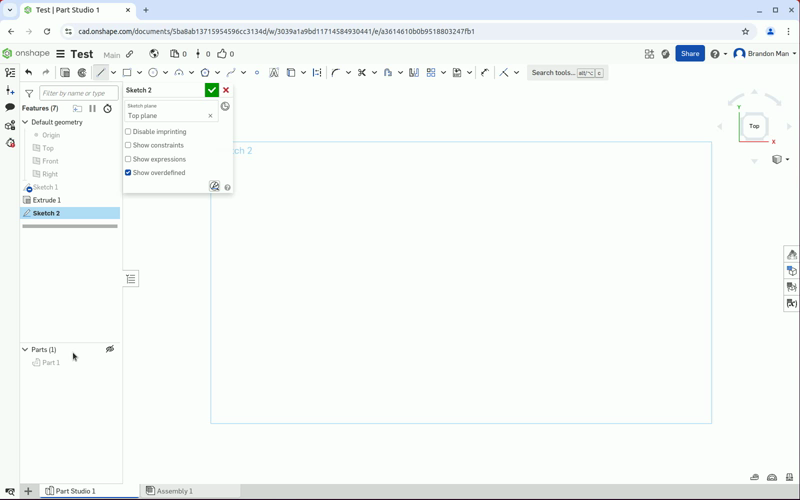
key_down(shift)
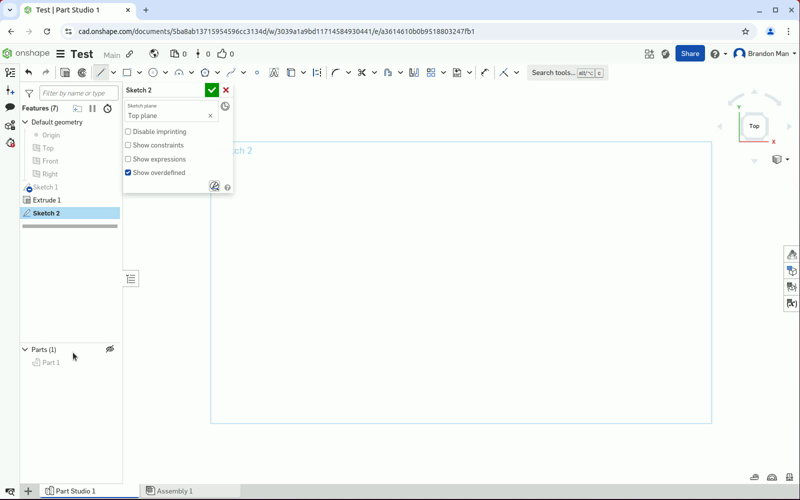
mouse_move(357, 357)
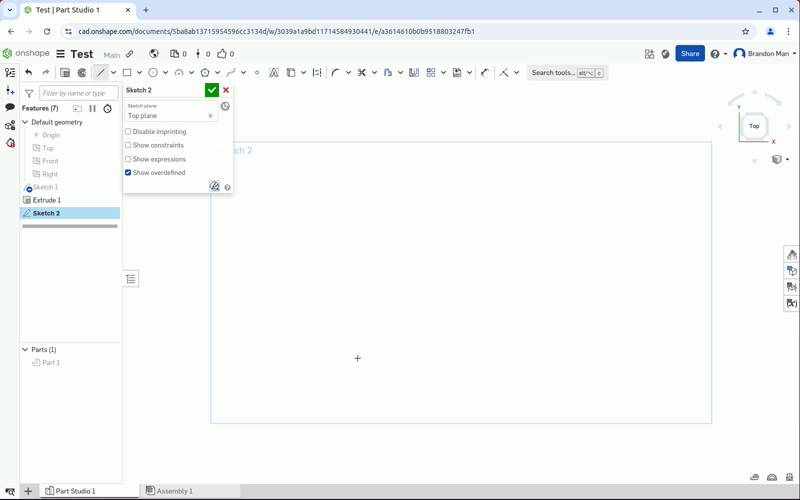
click(357, 357)
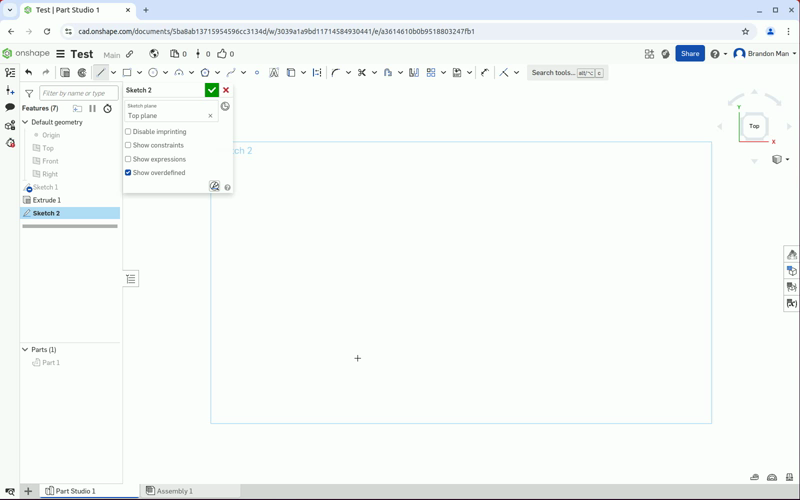
key_up(shift)
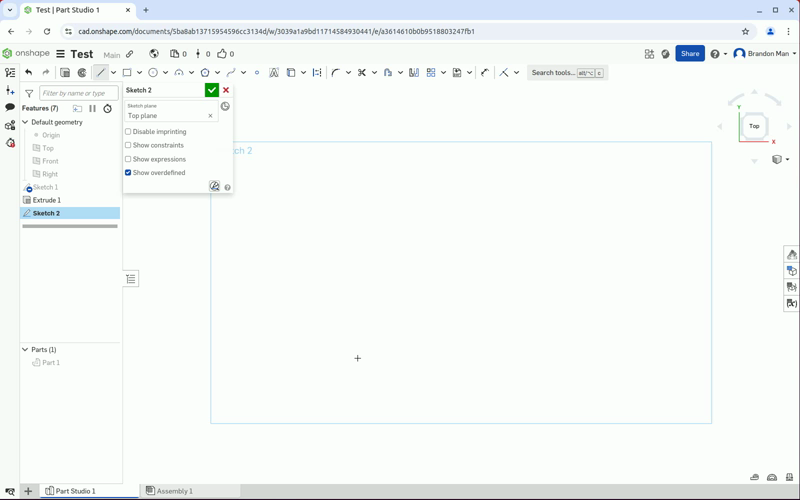
key_down(shift)
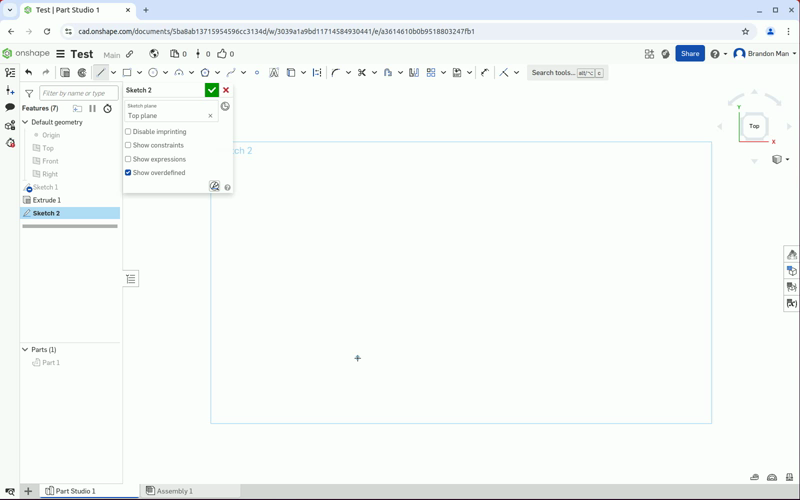
mouse_move(499, 357)
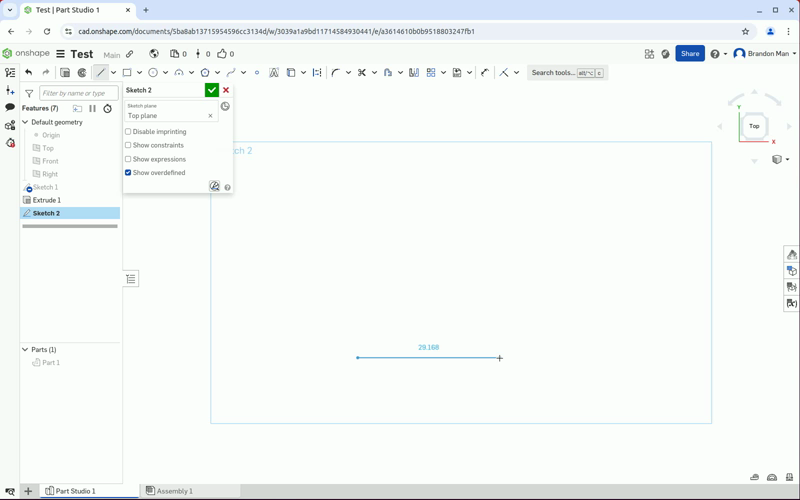
click(499, 357)
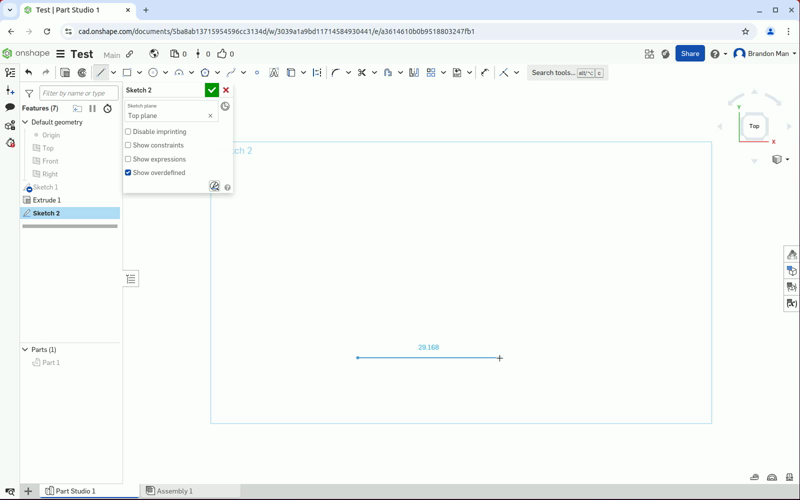
key_up(shift)
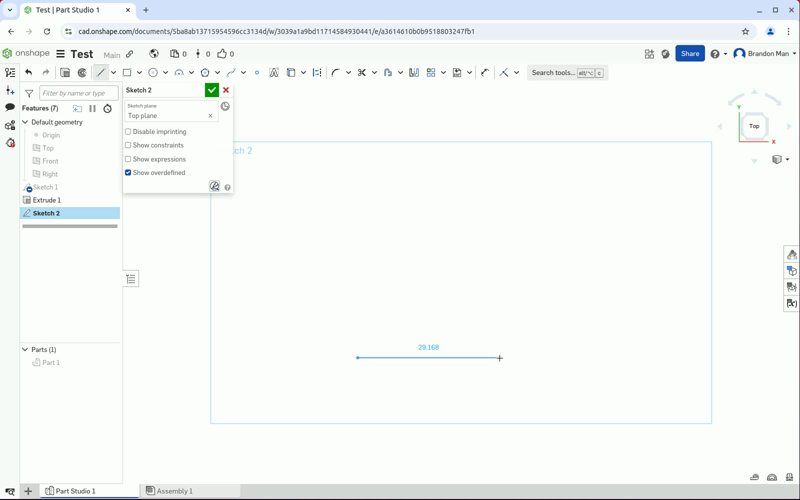
key_down(shift)
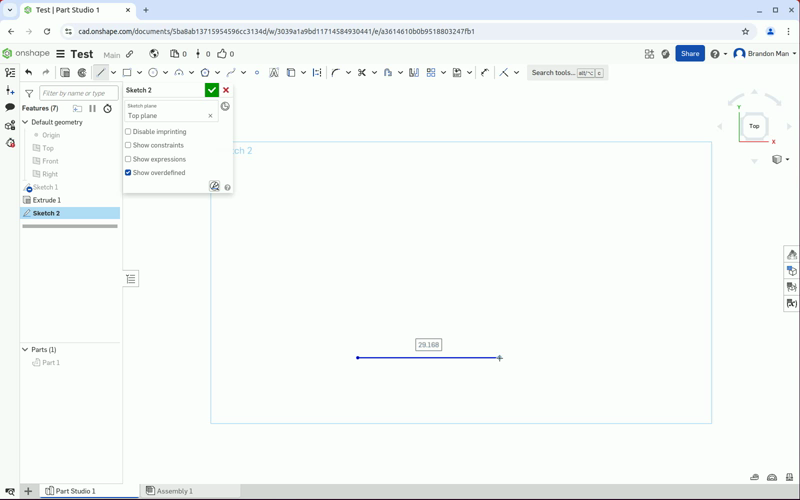
mouse_move(529, 357)
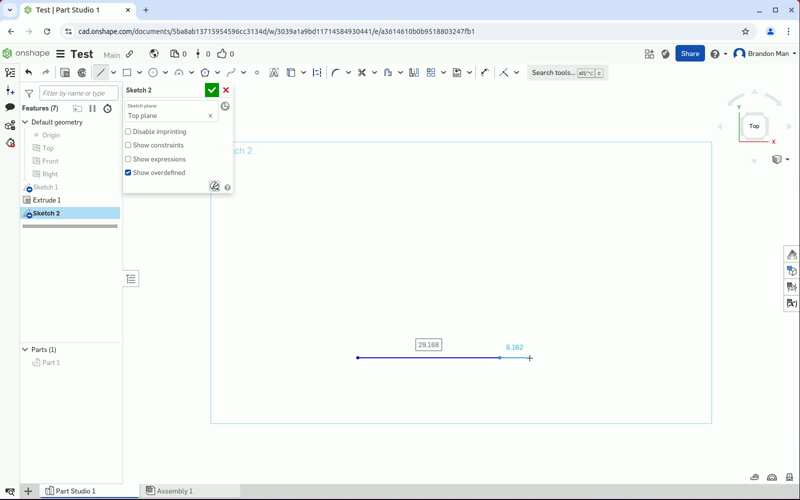
mouse_move(499, 321)
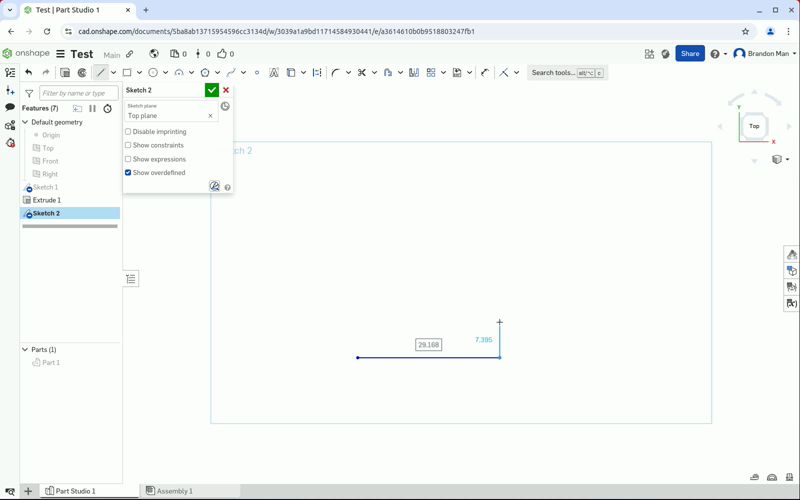
click(499, 321)
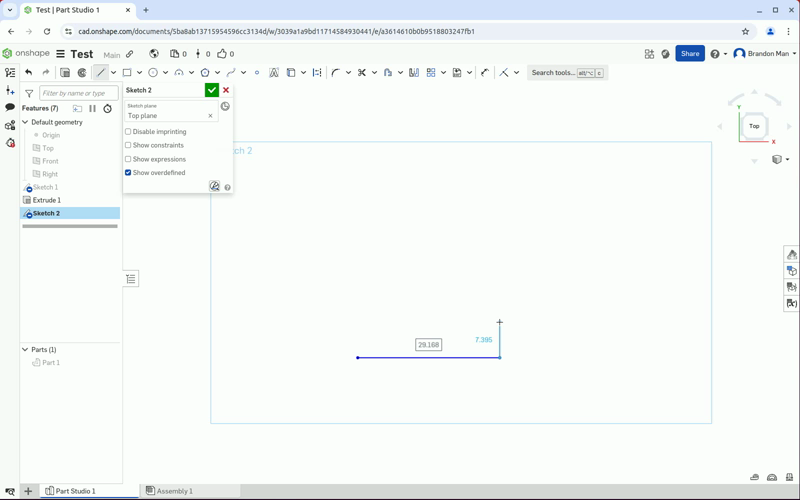
key_up(shift)
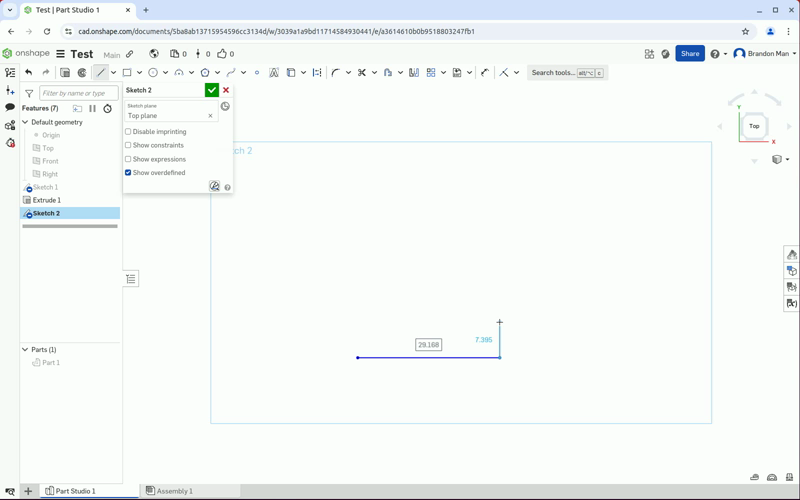
key_down(shift)
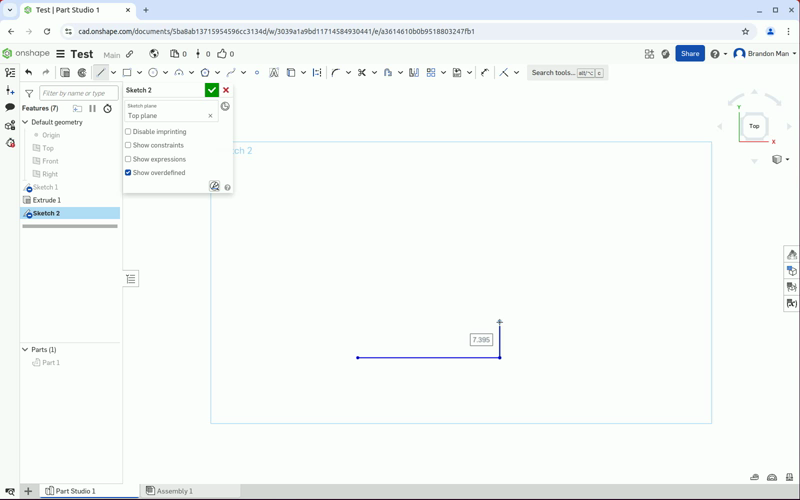
mouse_move(572, 321)
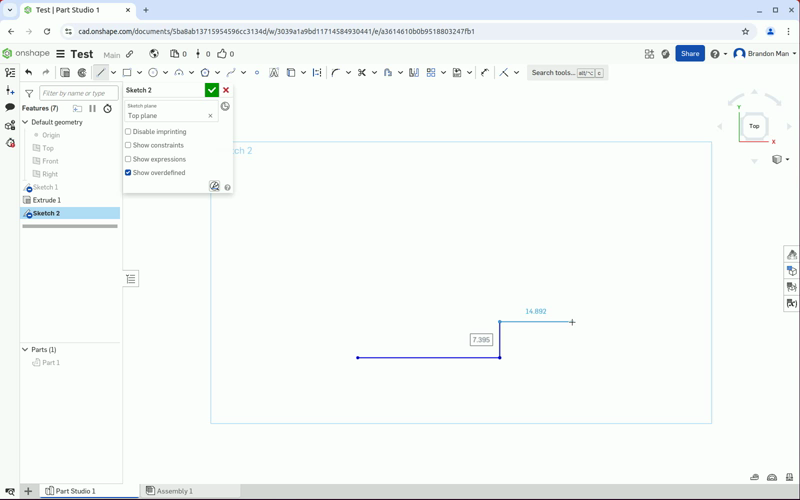
click(572, 321)
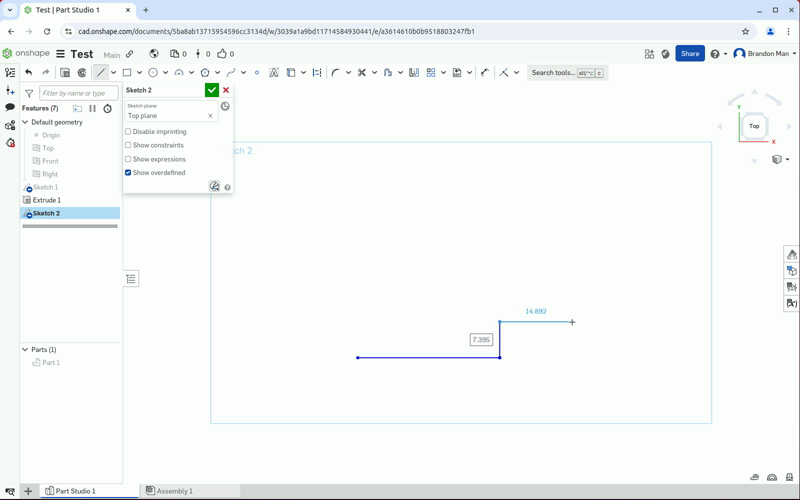
key_up(shift)
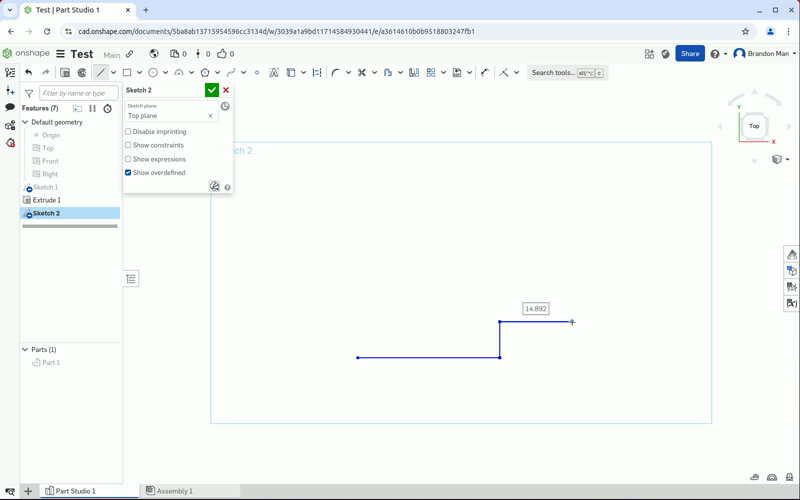
key_down(shift)
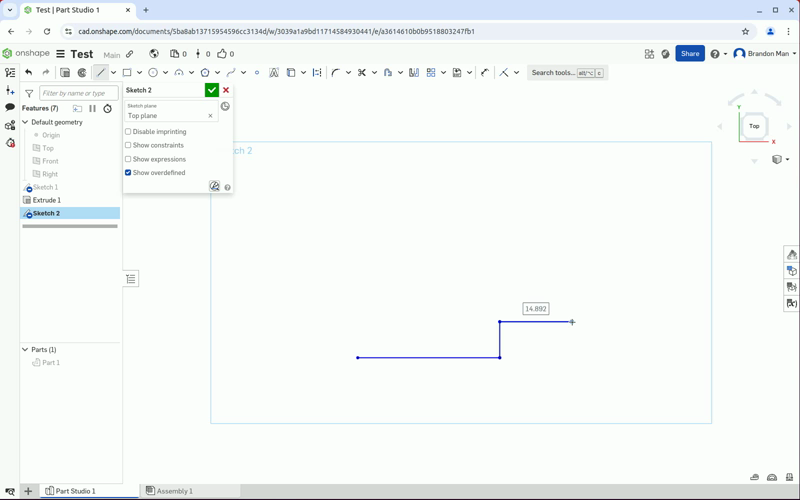
mouse_move(572, 249)
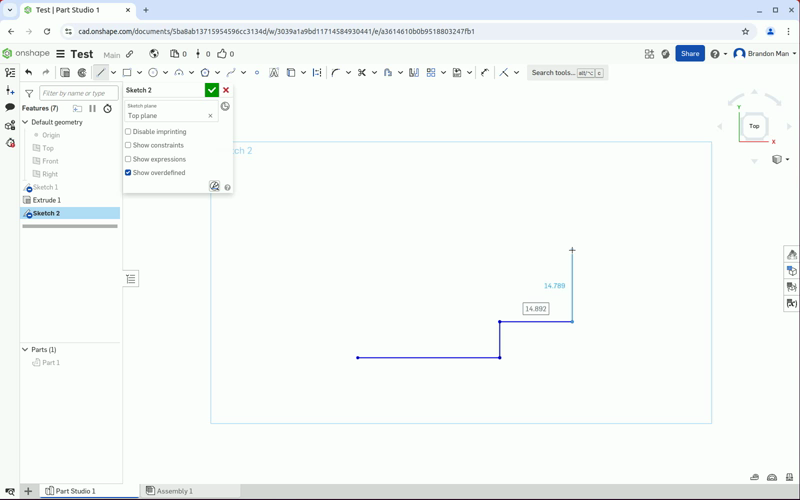
click(572, 249)
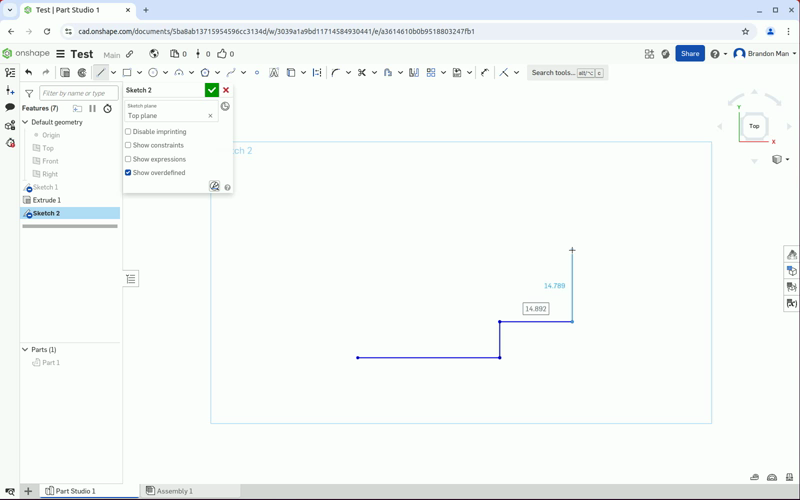
key_up(shift)
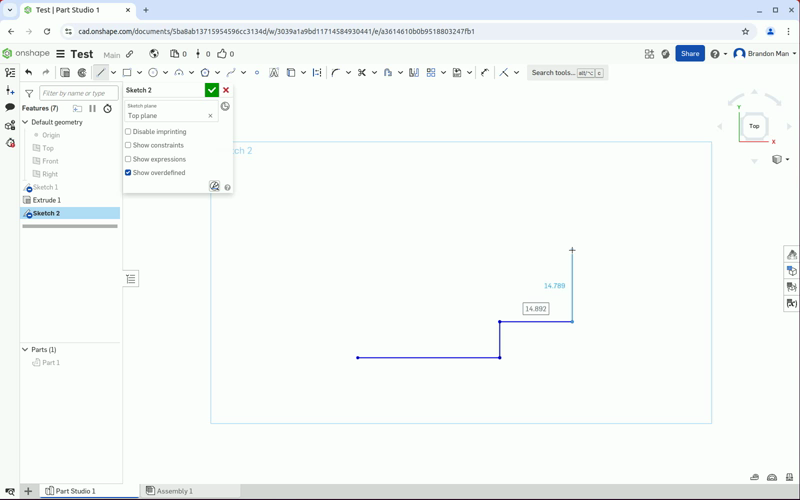
key_down(shift)
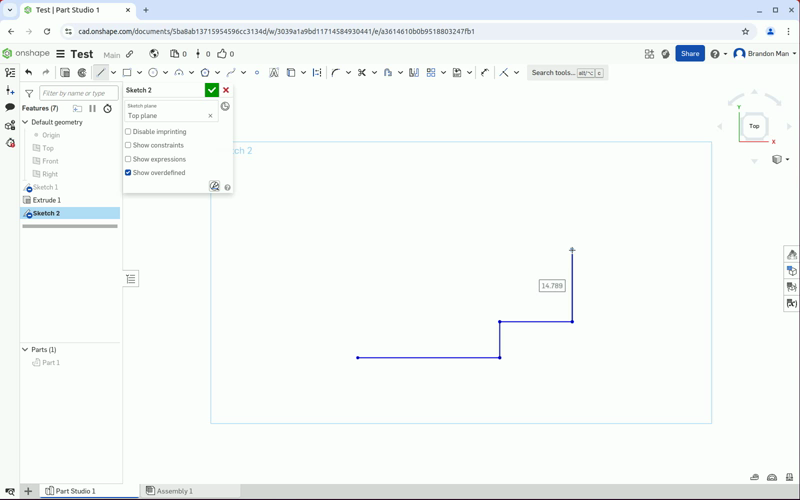
mouse_move(357, 249)
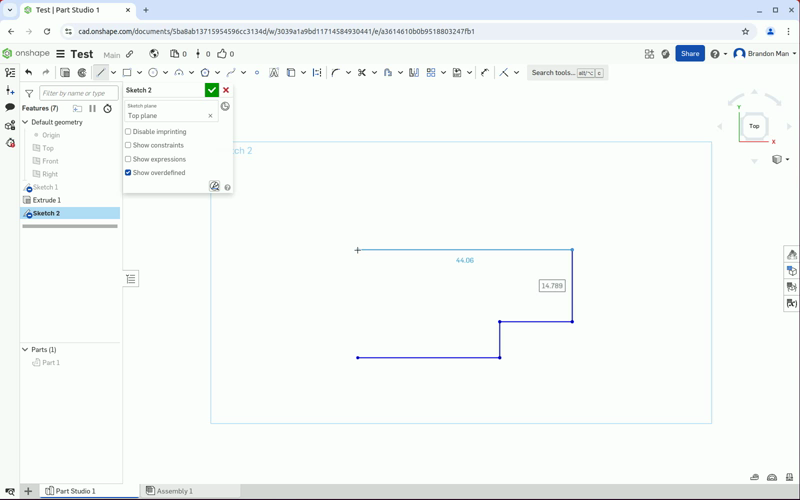
click(357, 249)
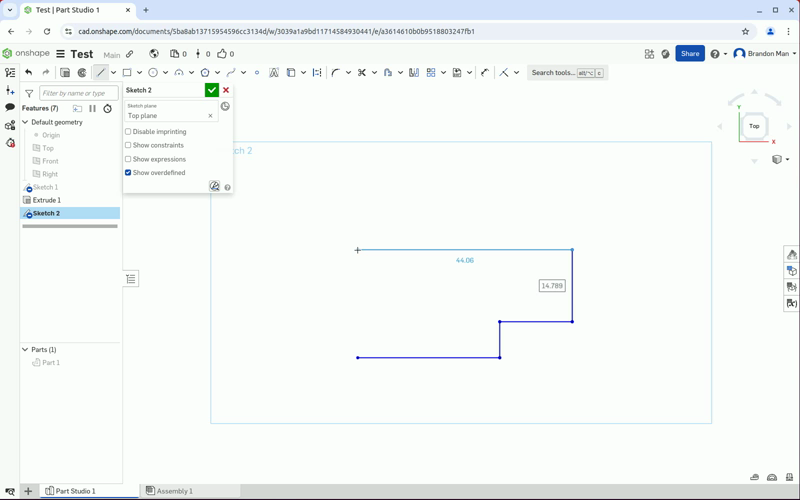
key_up(shift)
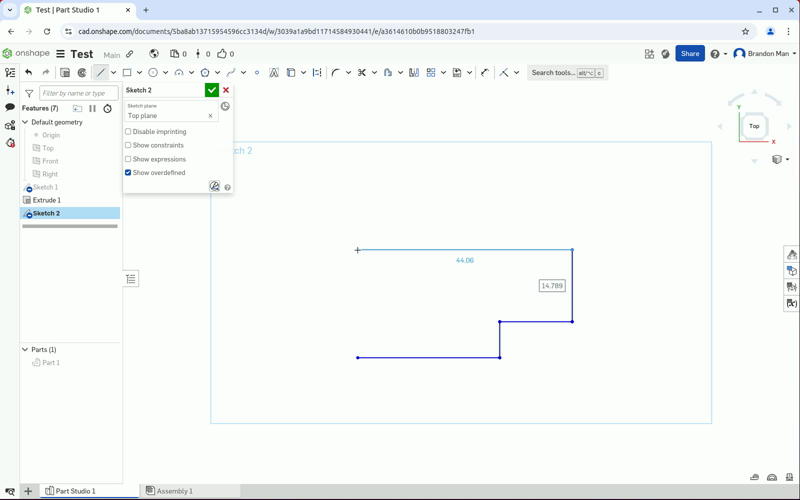
key_down(shift)
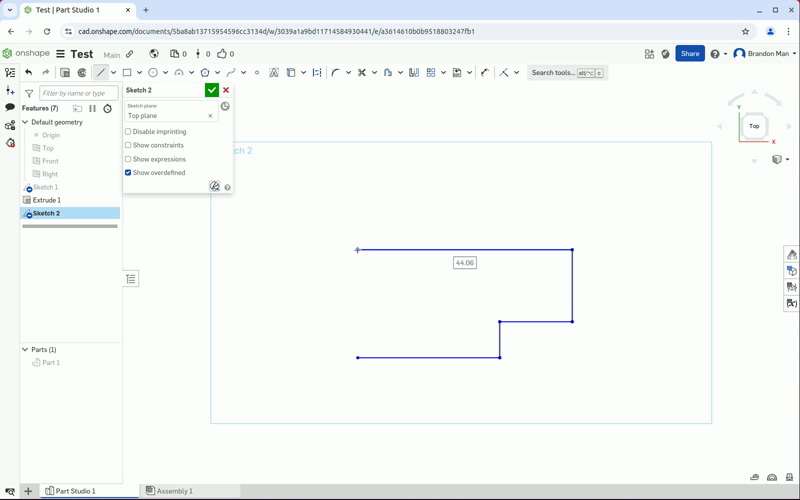
mouse_move(357, 357)
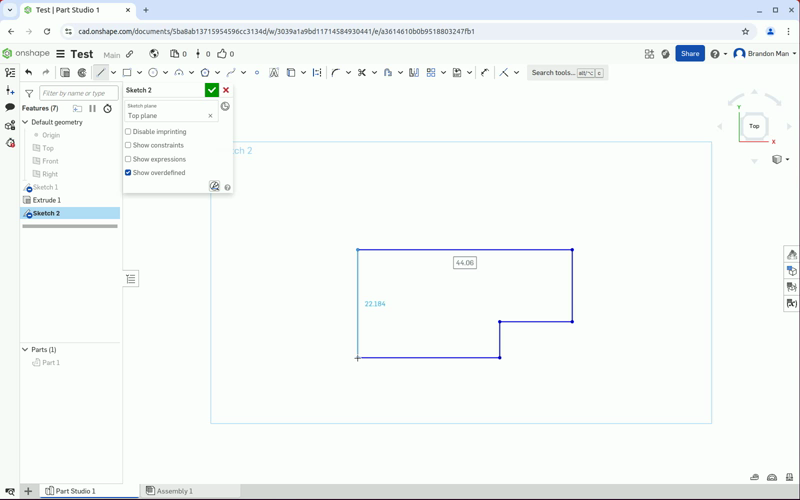
key_up(shift)
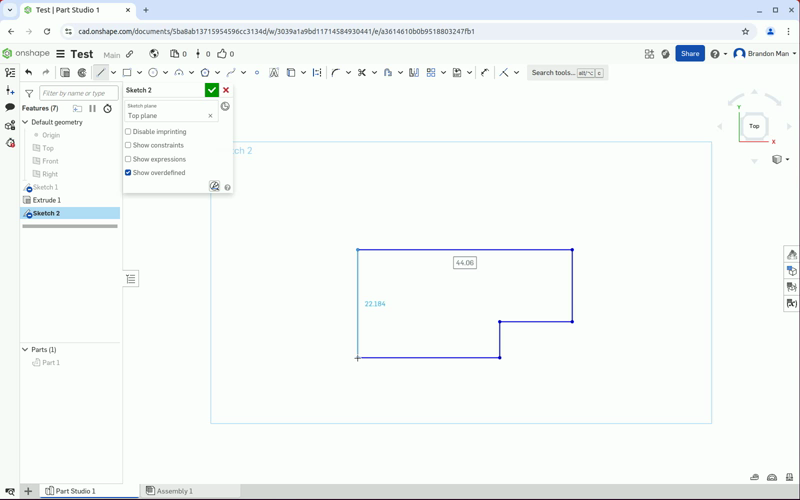
click(357, 357)
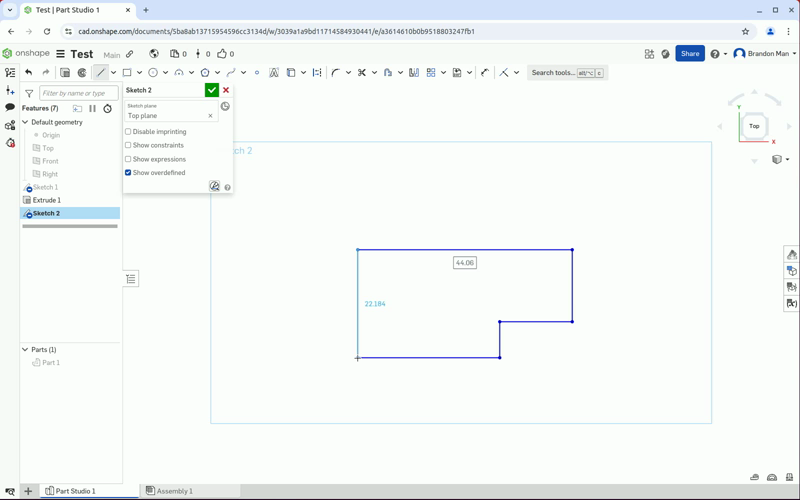
key(esc)
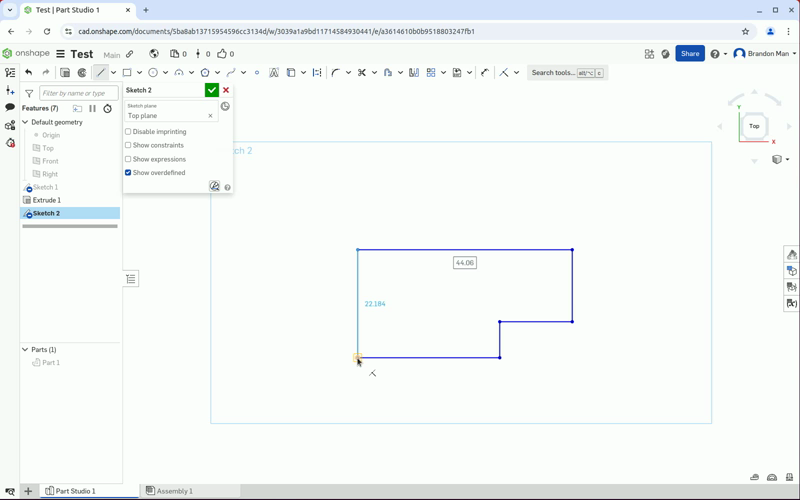
mouse_move(424, 337)
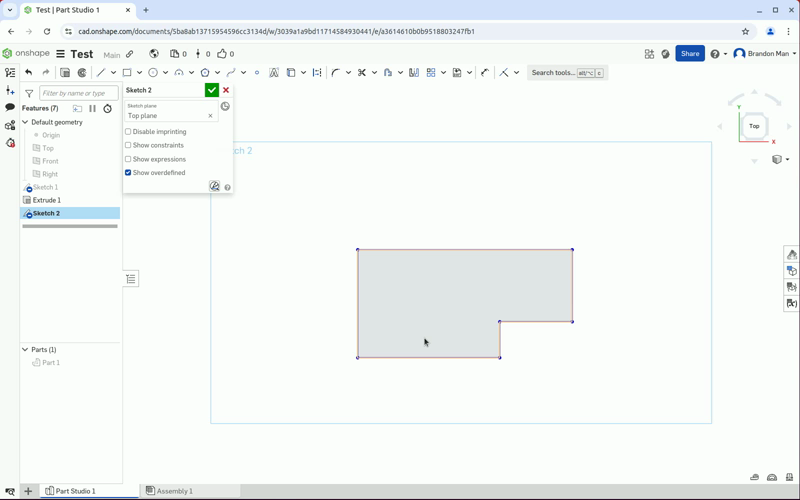
click(424, 337)
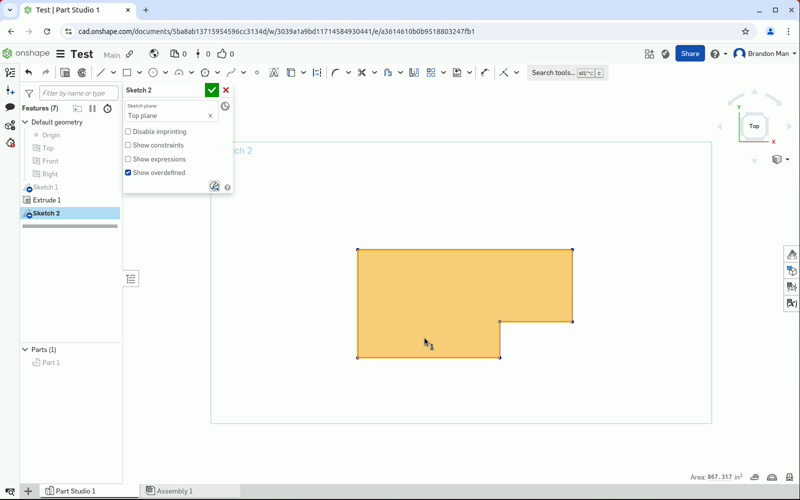
mouse_move(73, 352)
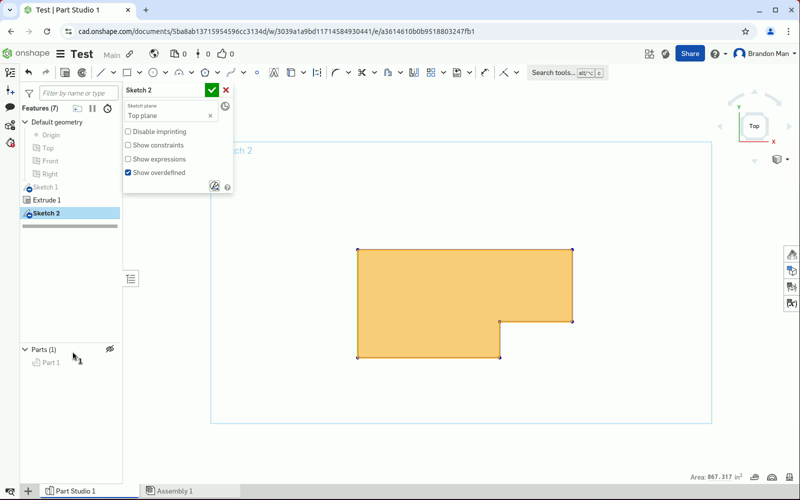
key(shift+y)
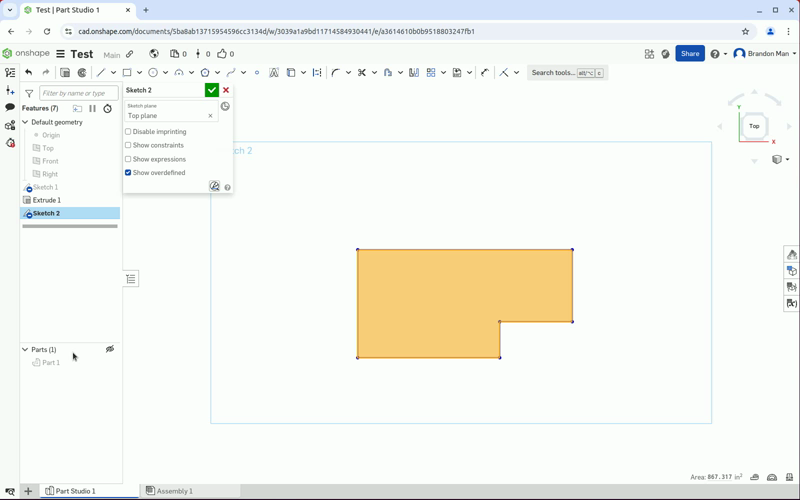
key(shift+e)
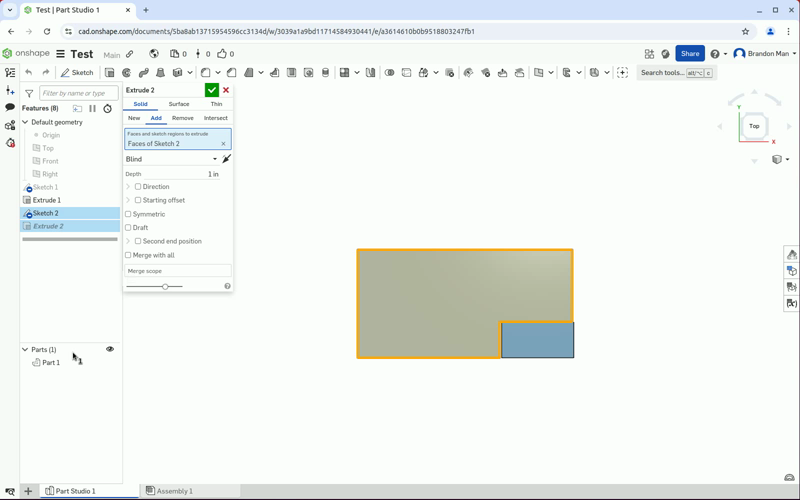
mouse_move(143, 106)
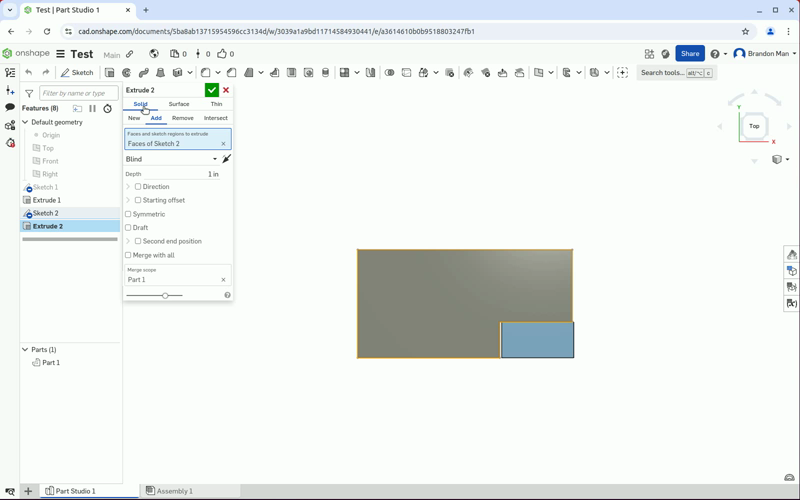
click(143, 106)
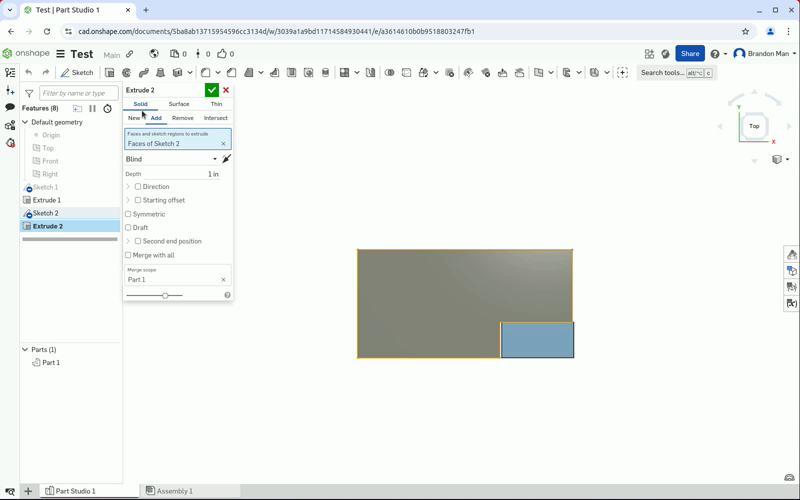
mouse_move(137, 120)
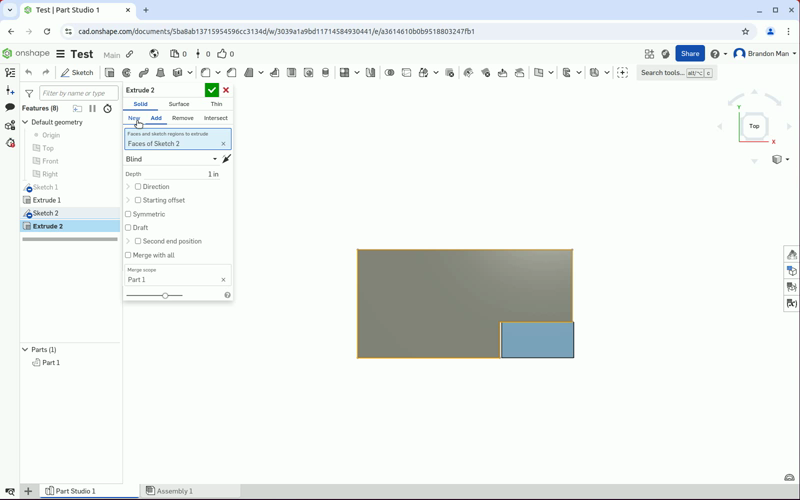
click(137, 120)
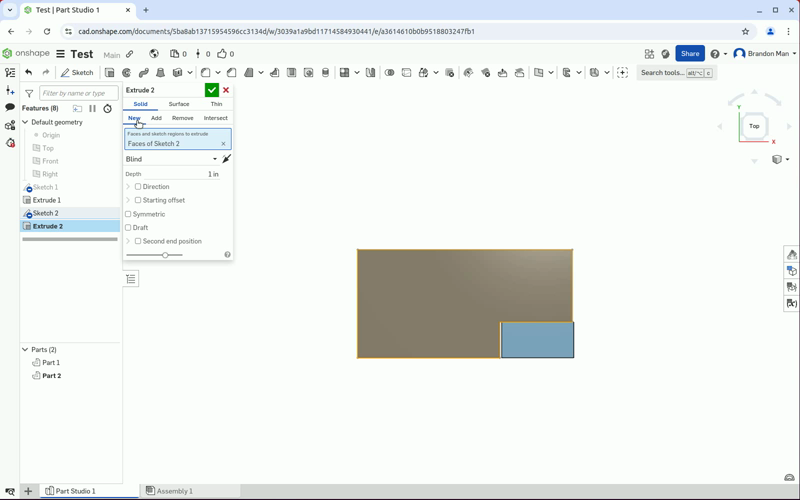
key(tab, 4)
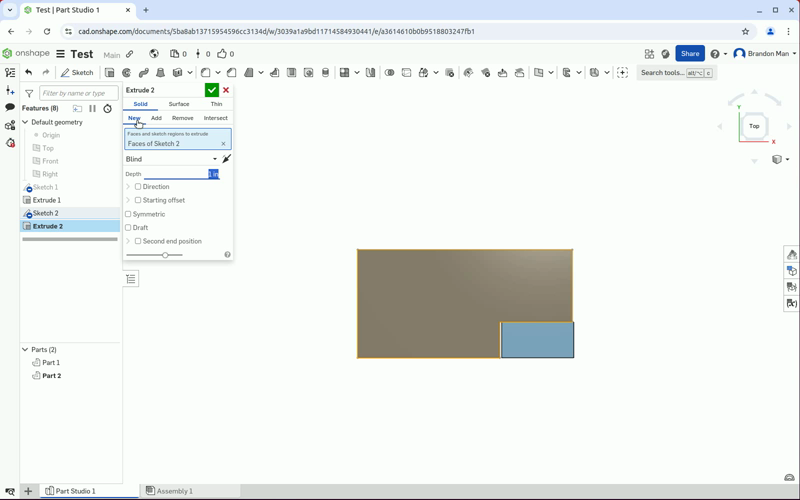
text(14.683)
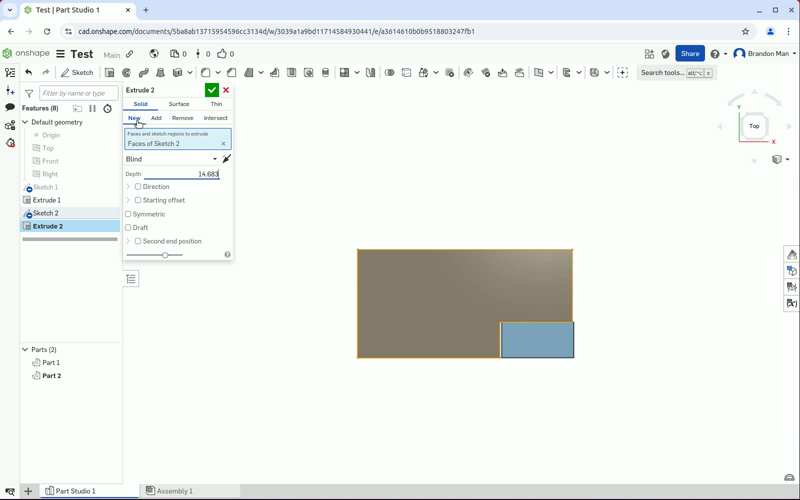
key(enter)
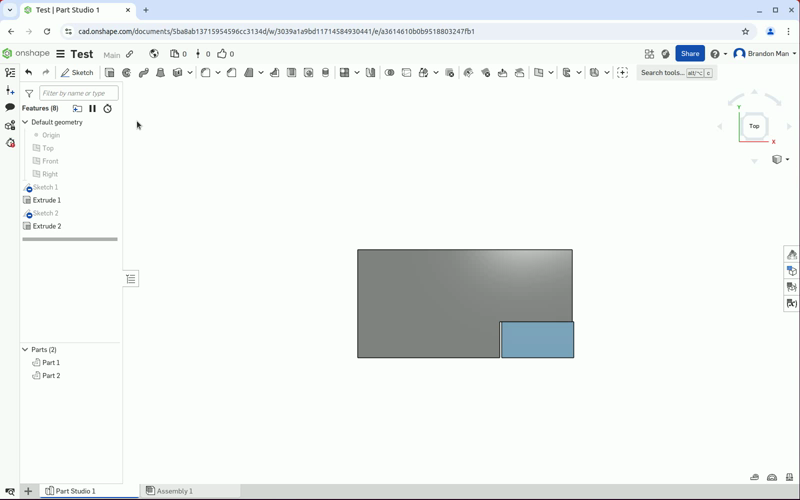
key(shift+h)
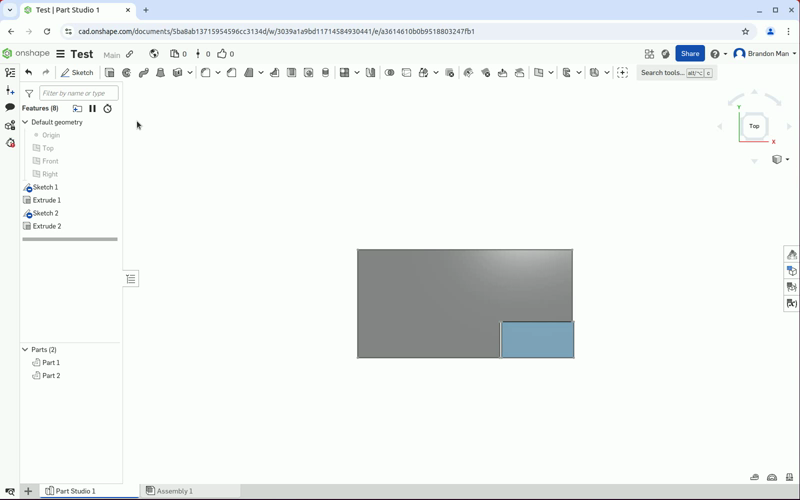
key(shift+h)
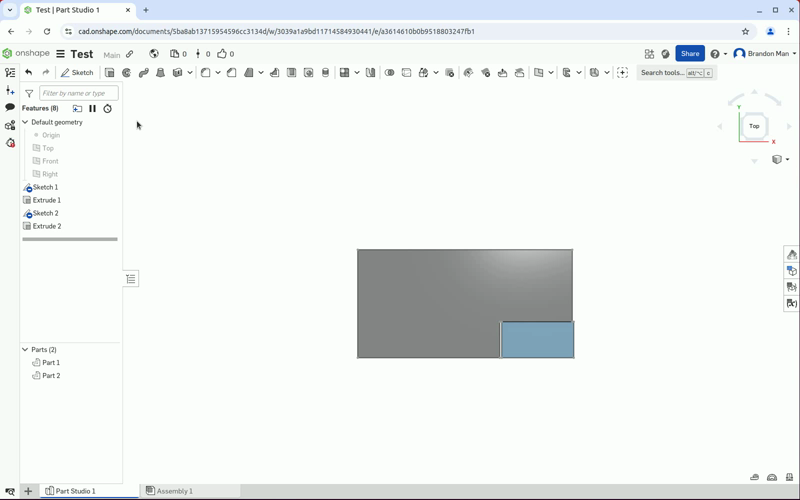
key(shift+7)
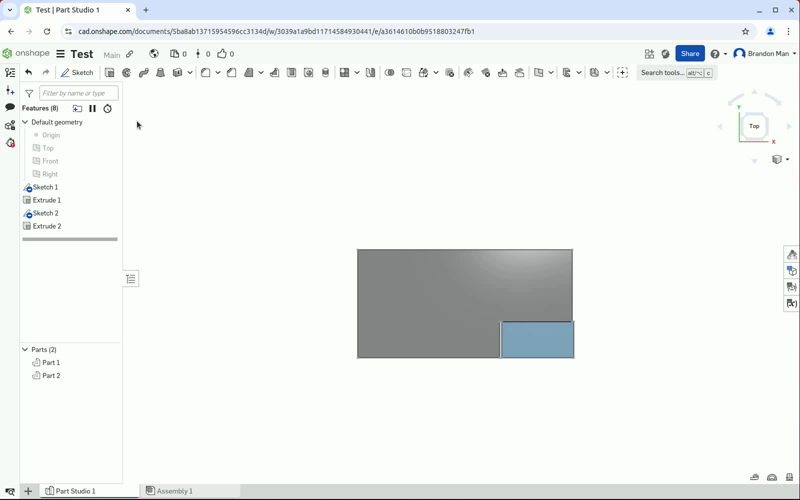
key(up, 3)
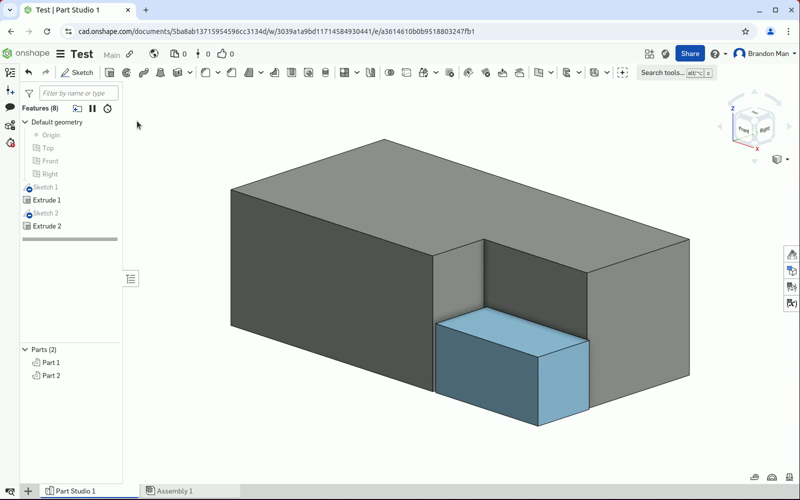
key(left, 3)
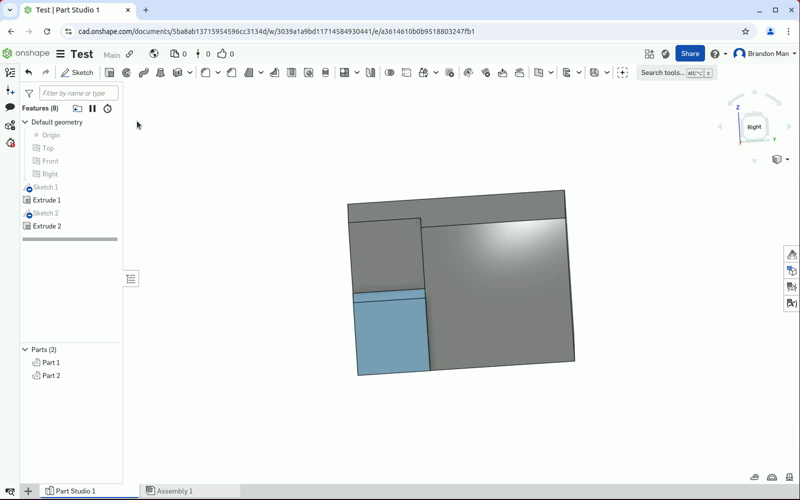
key(right, 3)
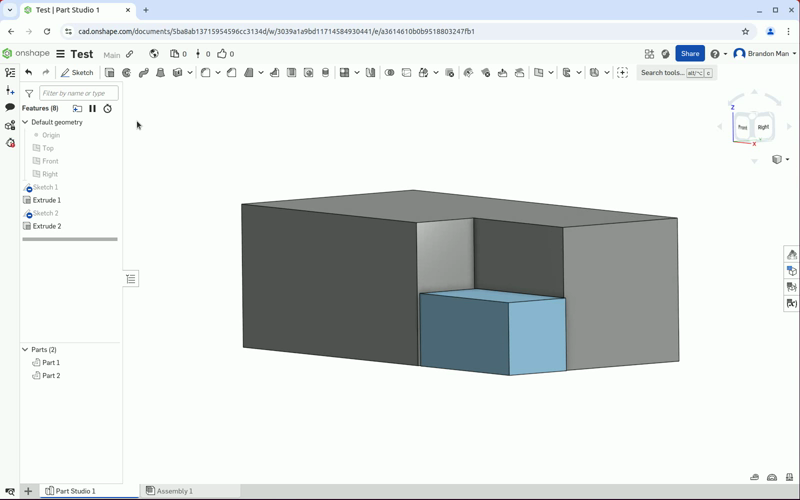
key(down, 3)
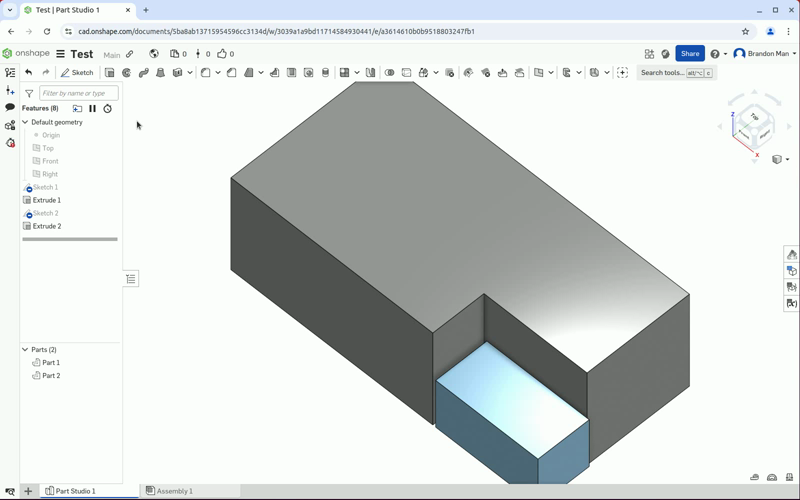
mouse_move(73, 189)
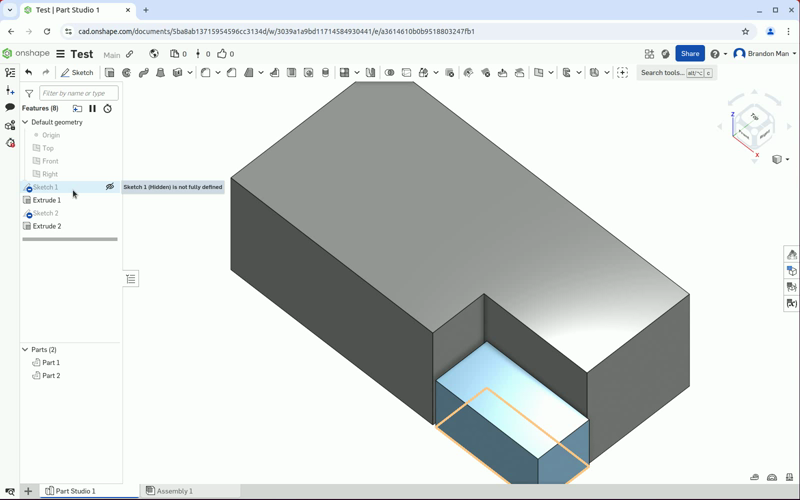
click(73, 189)